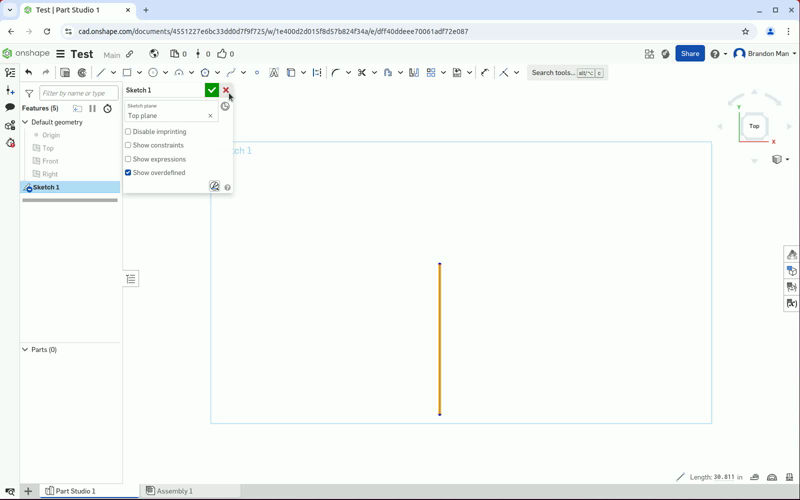
key(shift+h)
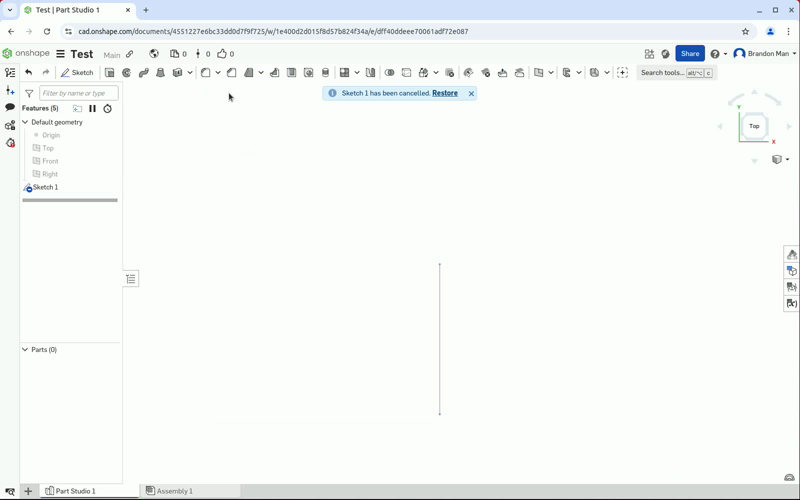
key(shift+s)
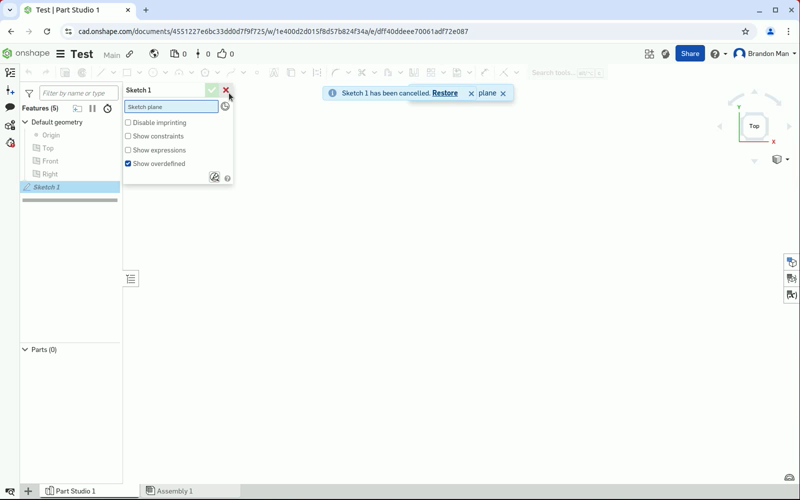
mouse_move(73, 150)
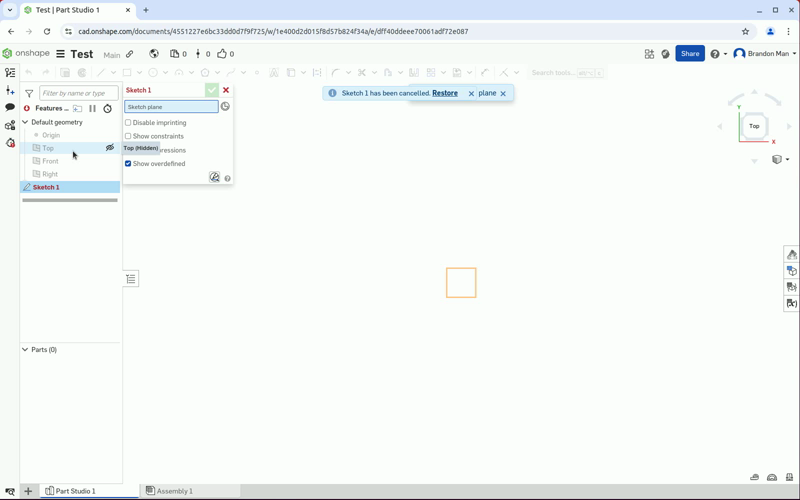
click(73, 150)
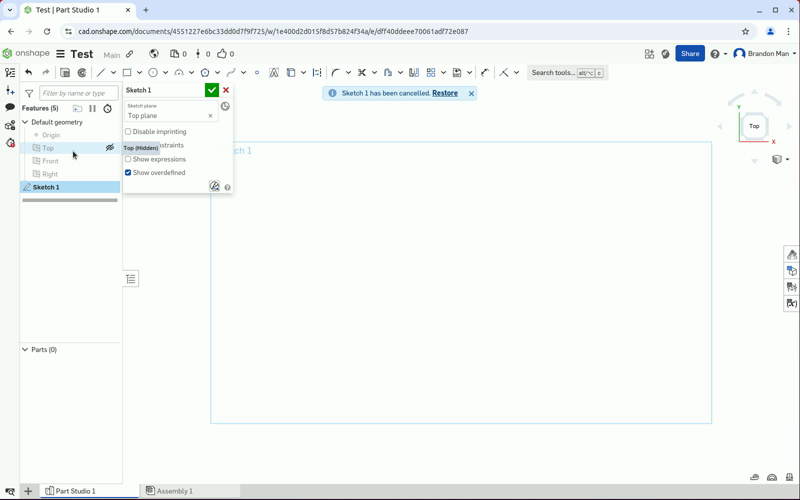
mouse_move(73, 352)
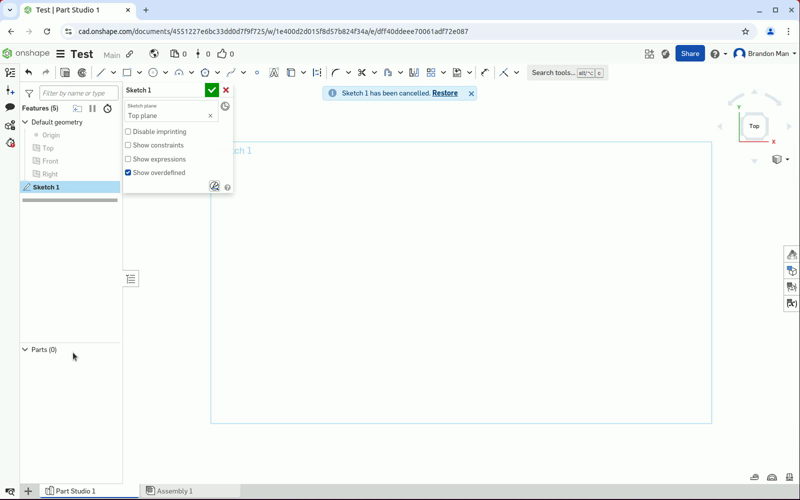
key(y)
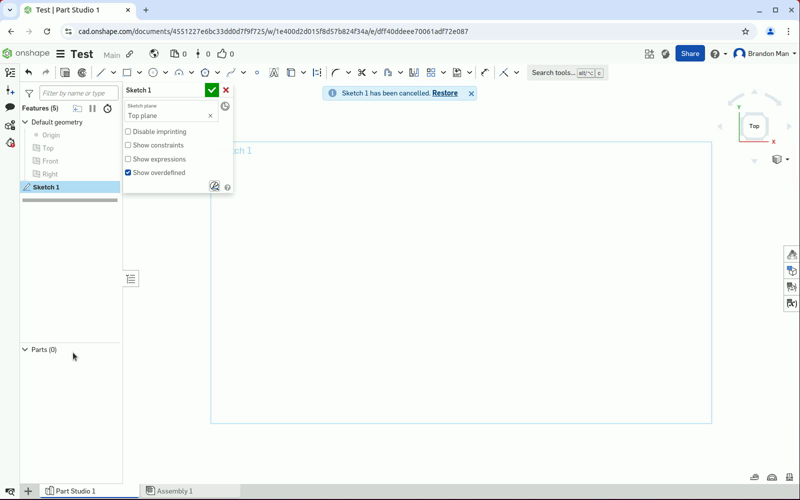
key(l)
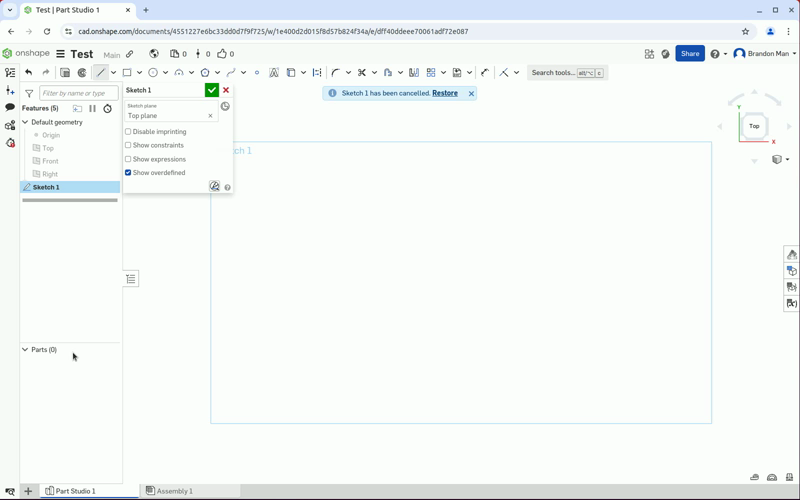
key_down(shift)
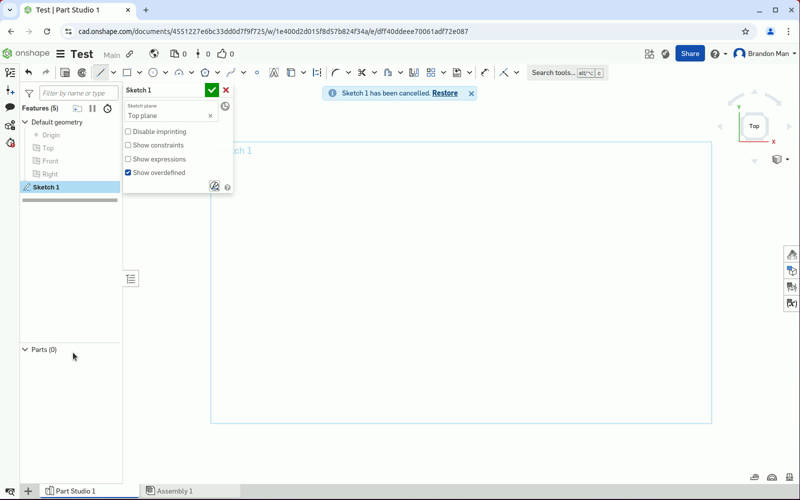
mouse_move(359, 383)
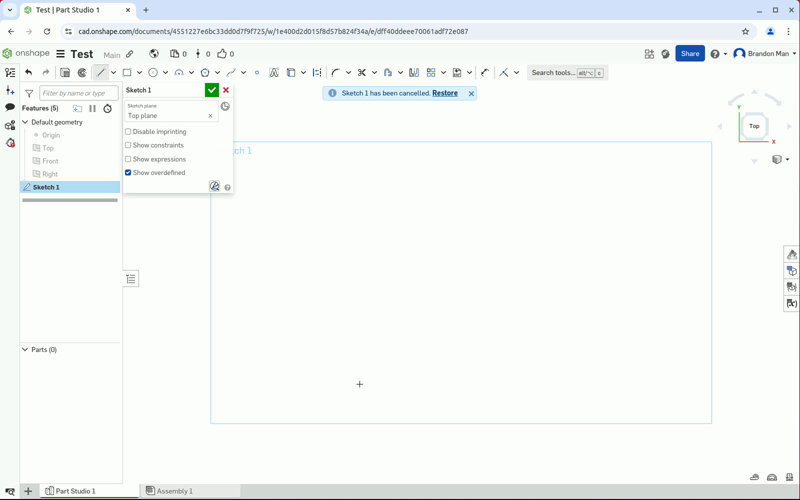
click(359, 383)
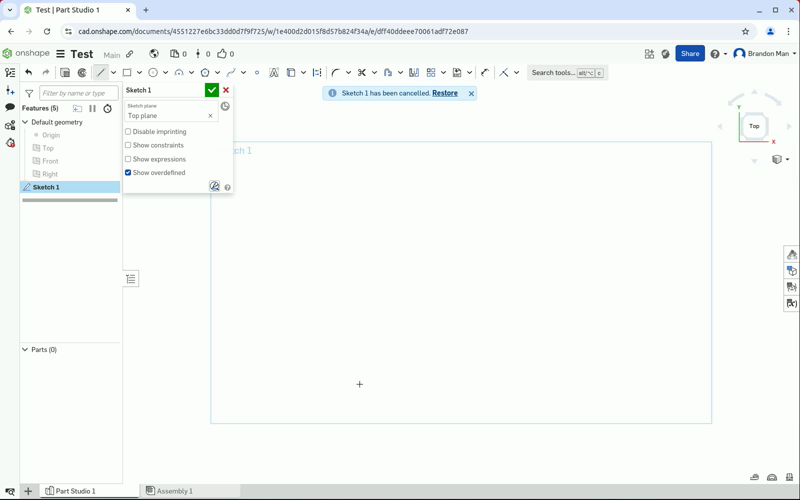
key_up(shift)
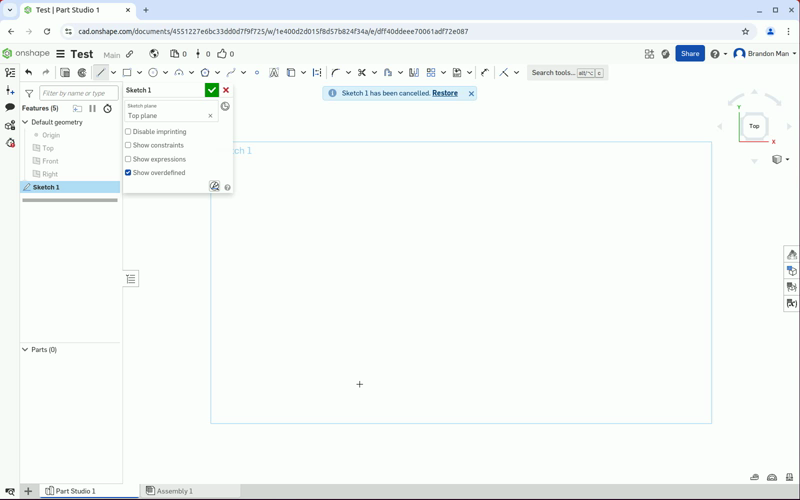
key_down(shift)
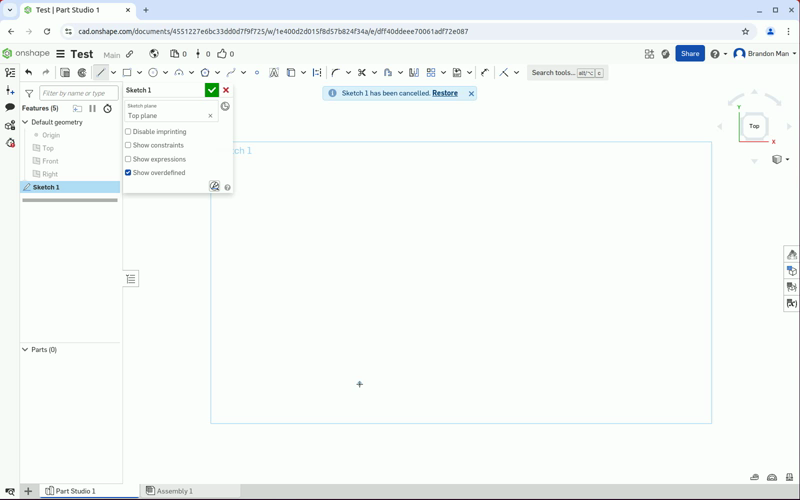
mouse_move(561, 383)
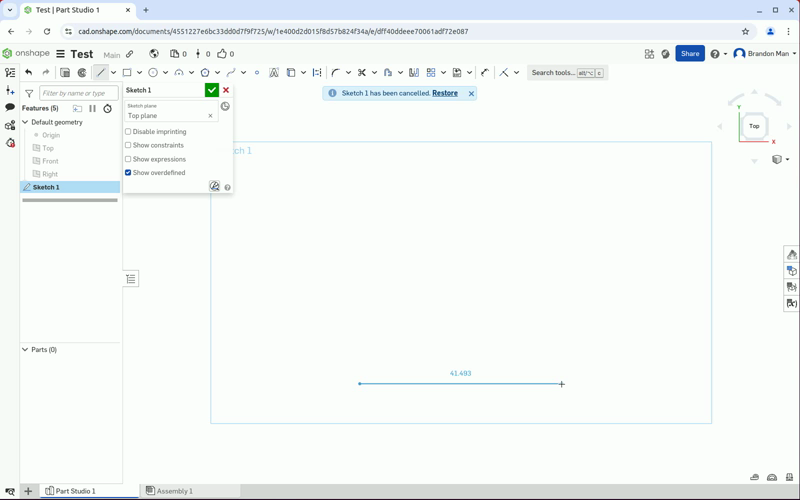
click(561, 383)
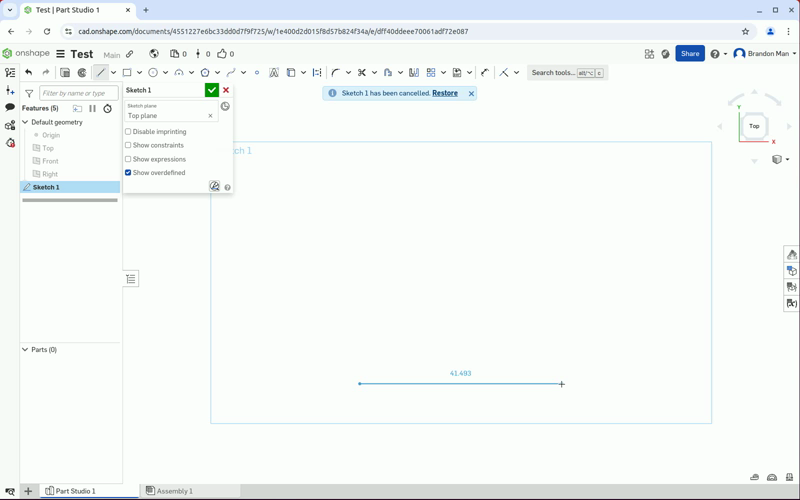
key_up(shift)
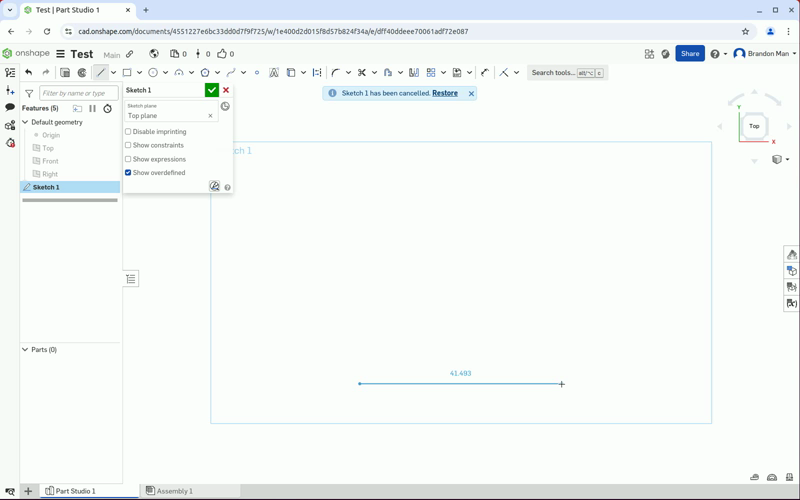
key_down(shift)
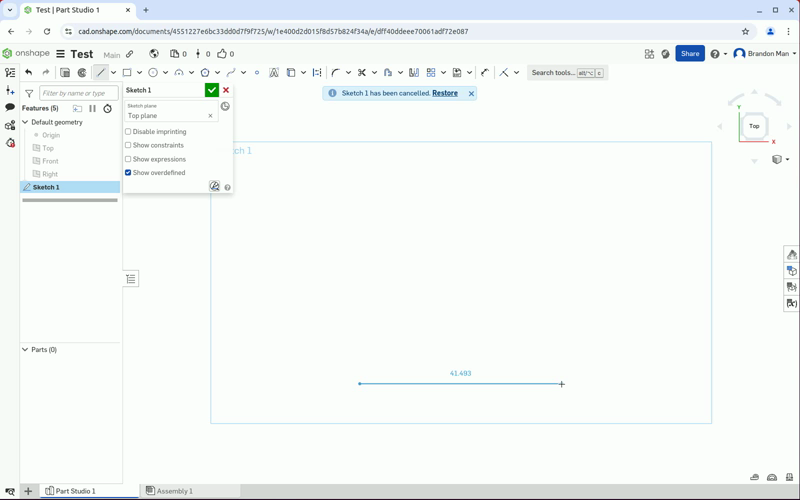
mouse_move(561, 181)
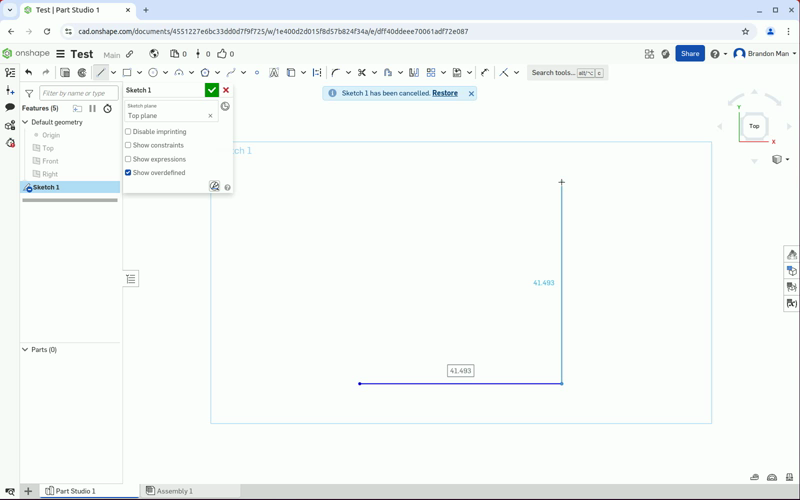
click(561, 181)
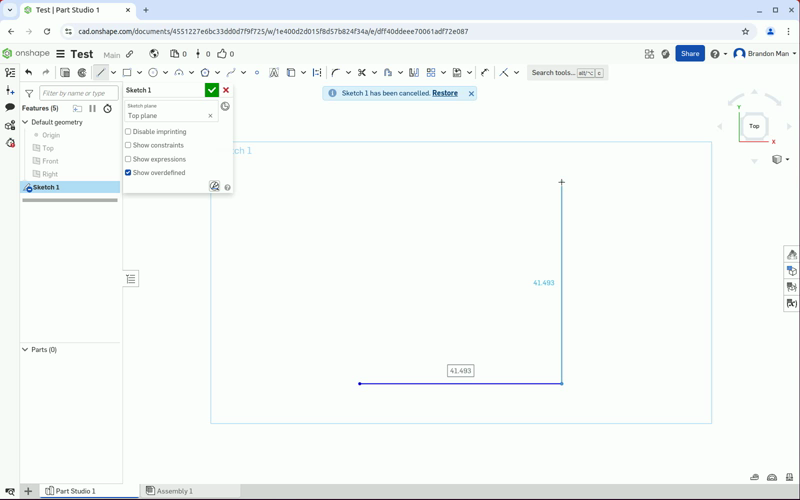
key_up(shift)
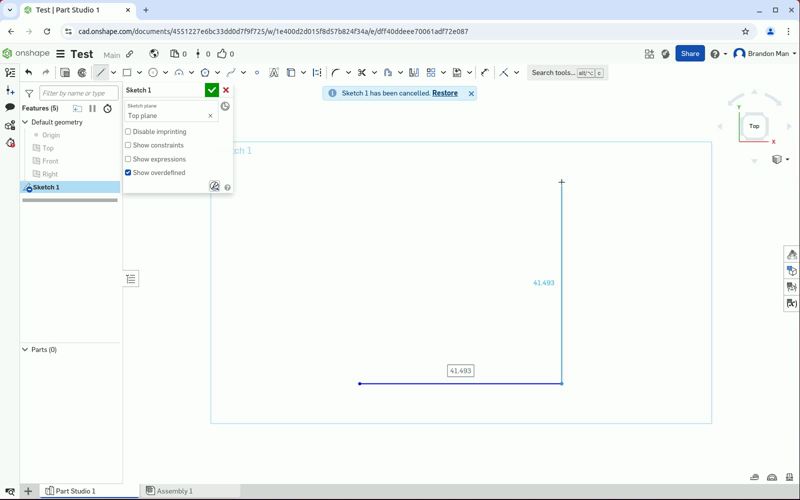
key_down(shift)
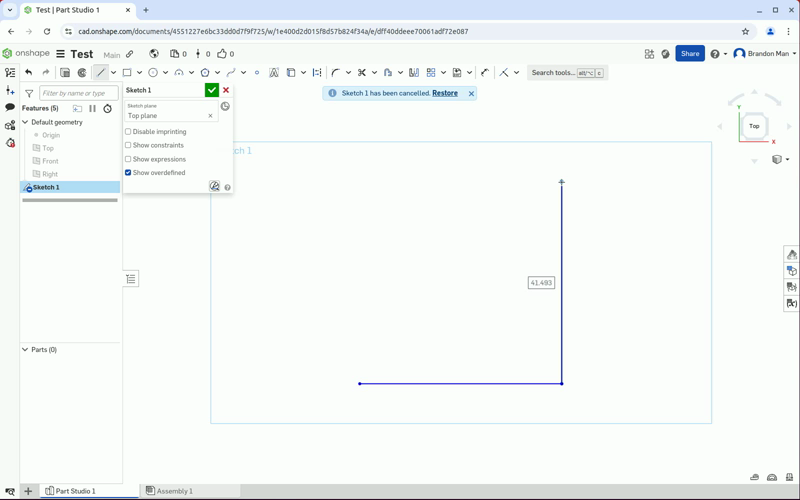
mouse_move(359, 181)
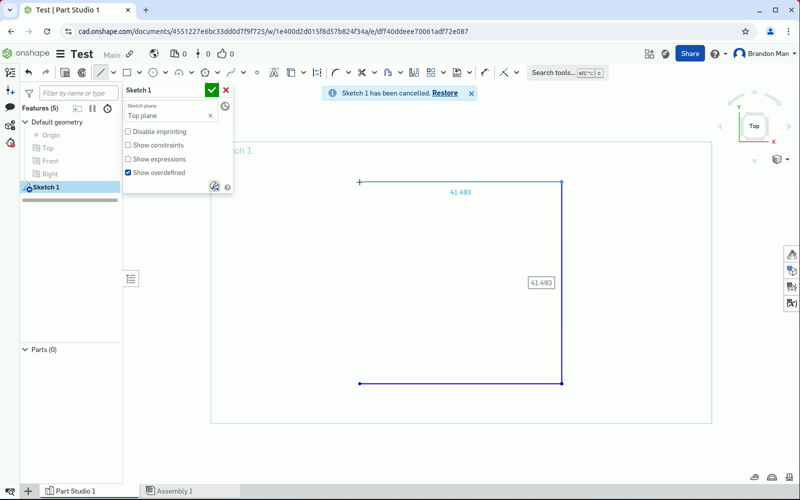
click(359, 181)
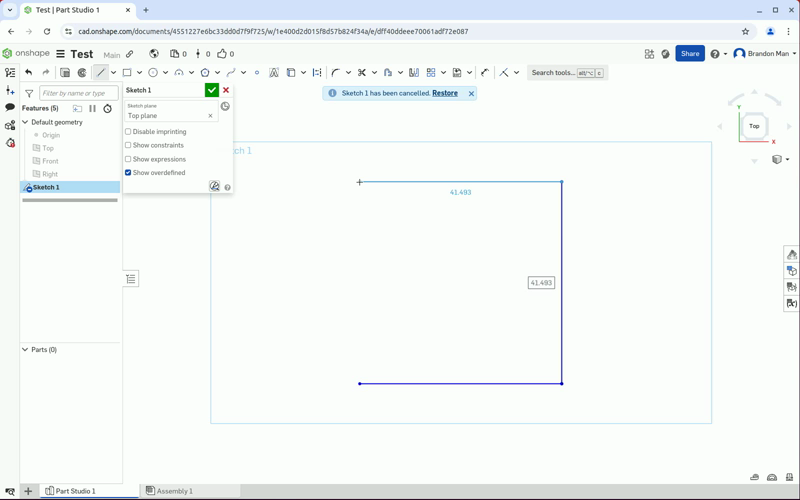
key_up(shift)
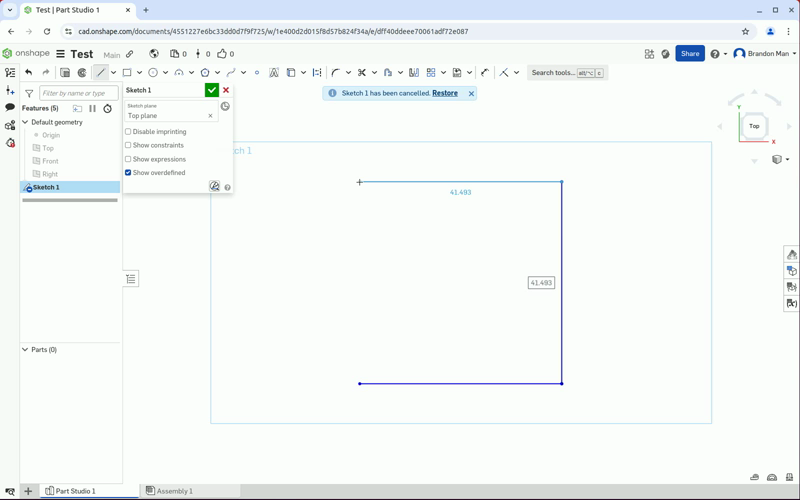
key_down(shift)
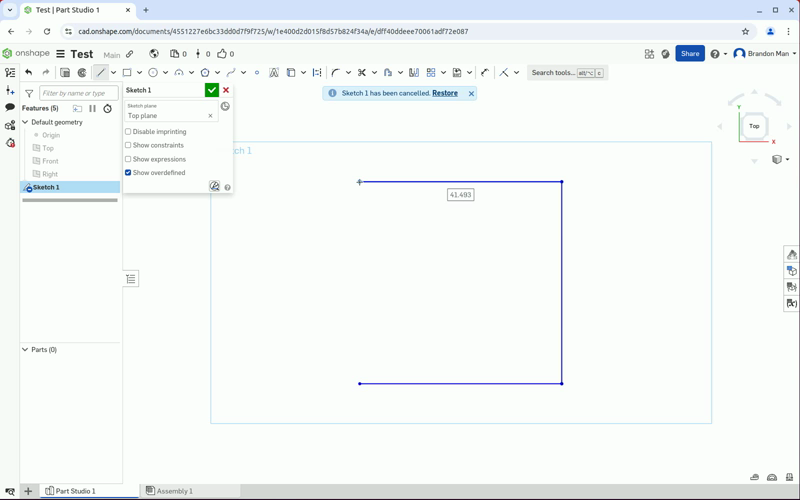
mouse_move(359, 383)
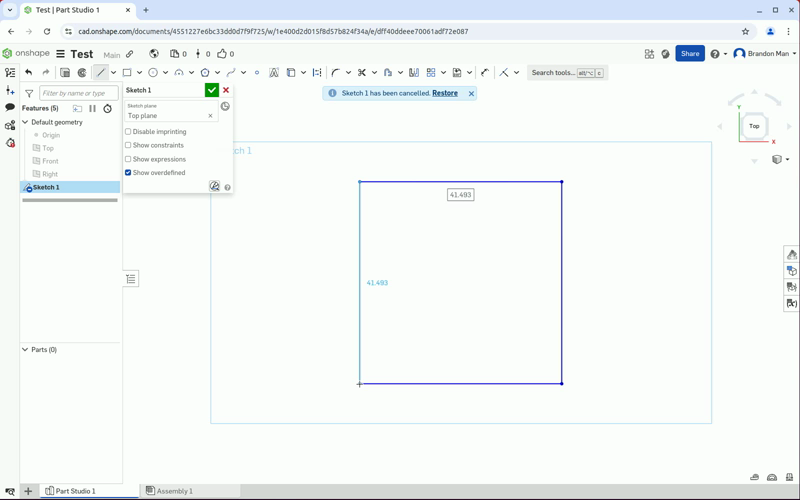
key_up(shift)
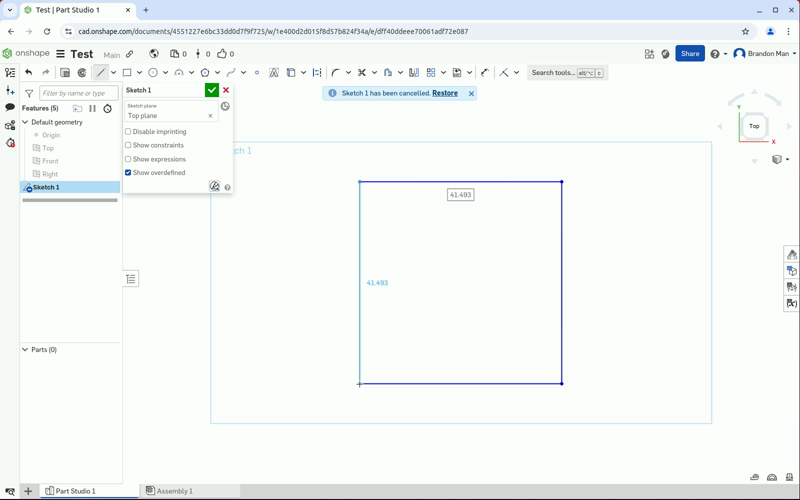
click(359, 383)
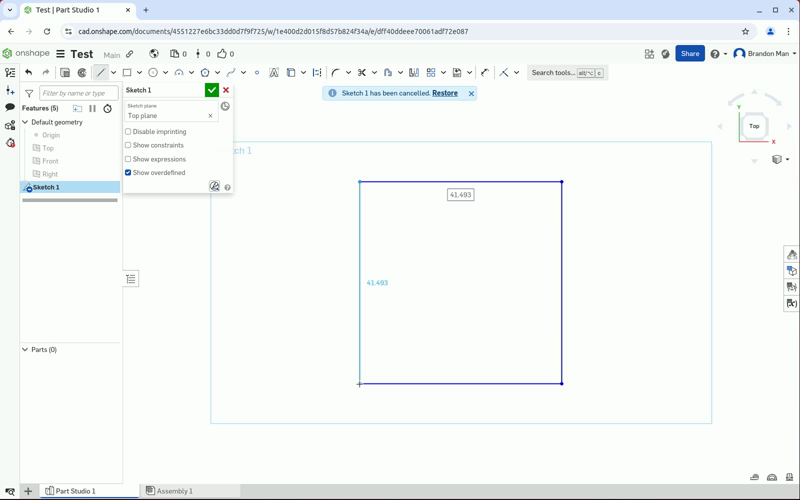
key(esc)
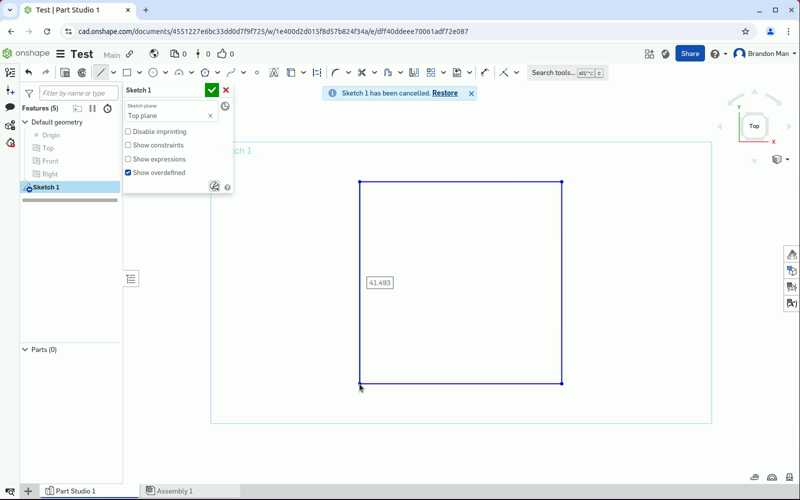
mouse_move(459, 276)
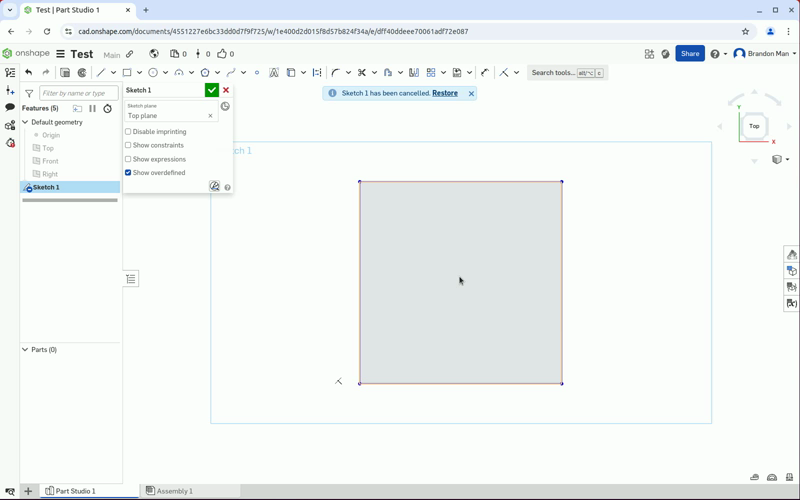
click(459, 276)
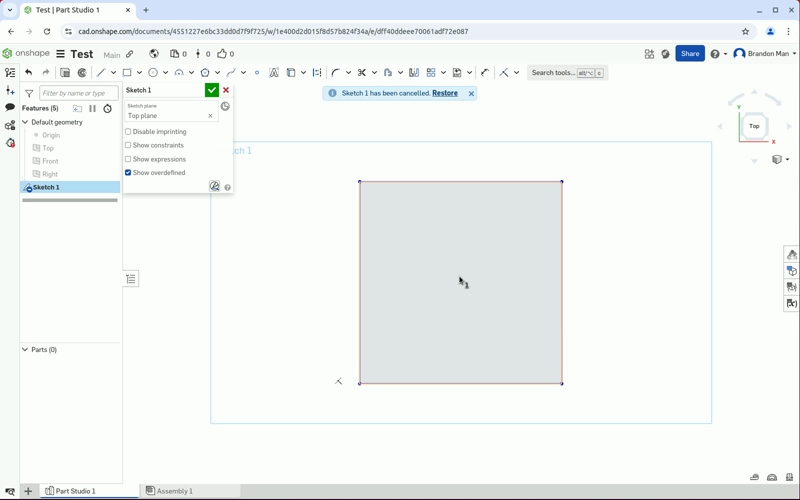
mouse_move(73, 352)
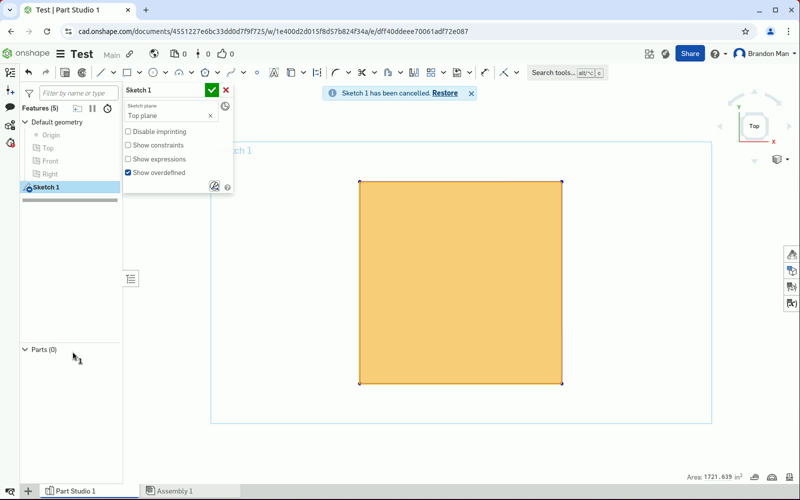
key(shift+y)
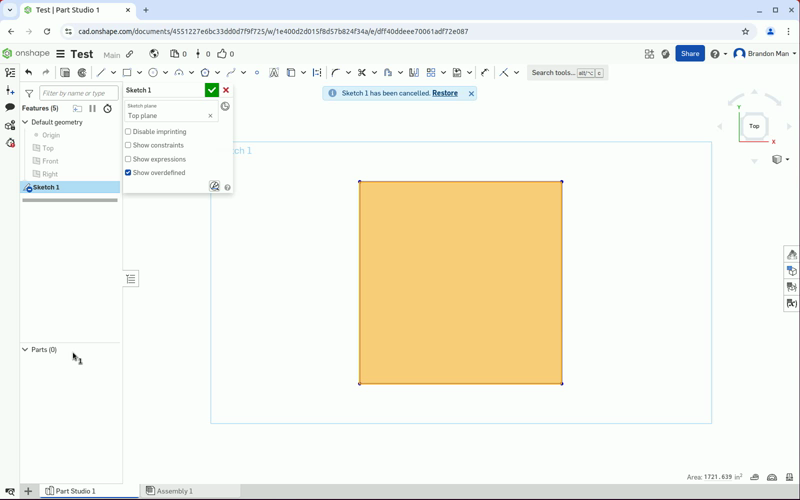
key(shift+e)
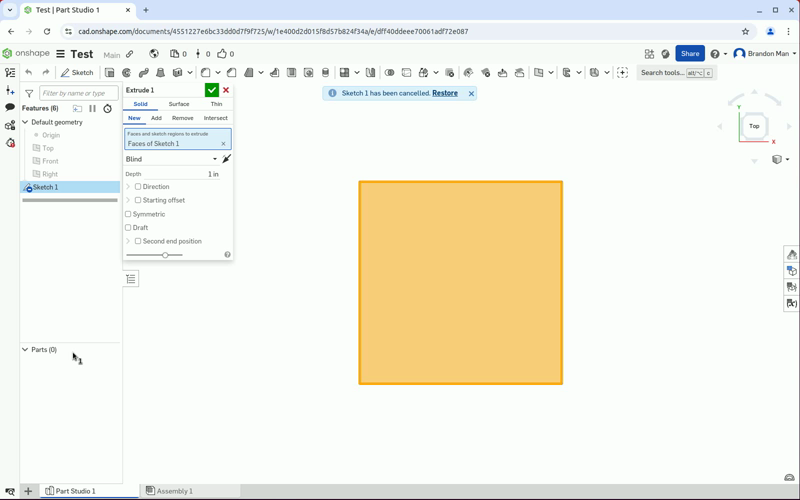
mouse_move(143, 106)
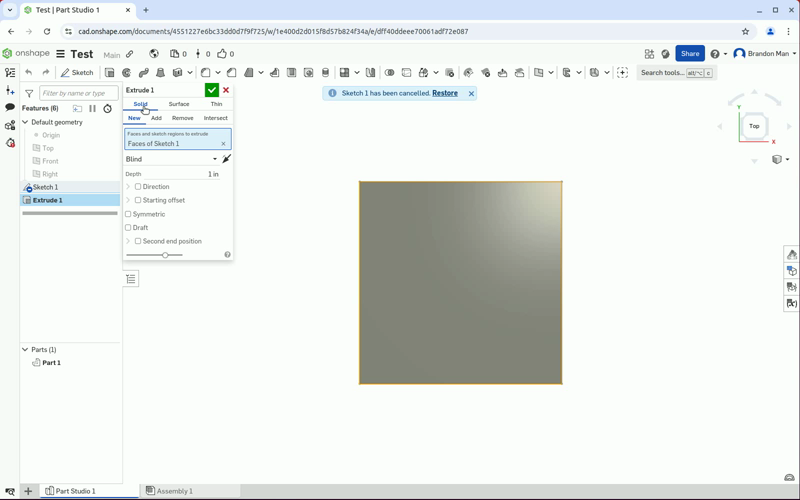
click(143, 106)
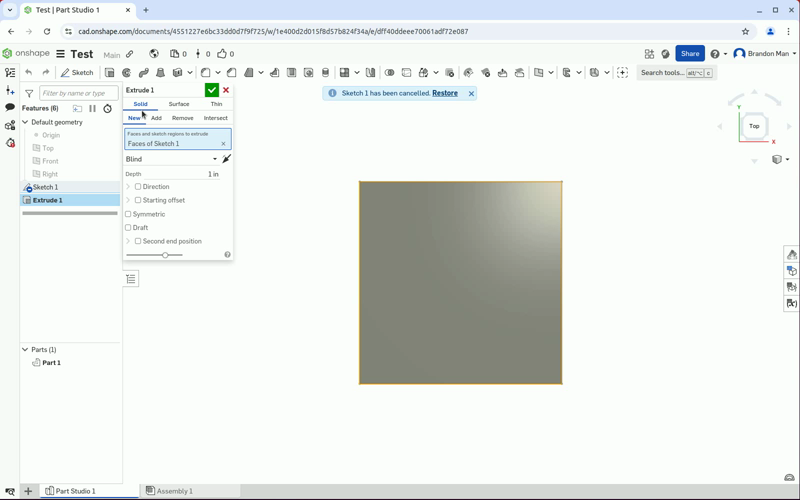
mouse_move(137, 120)
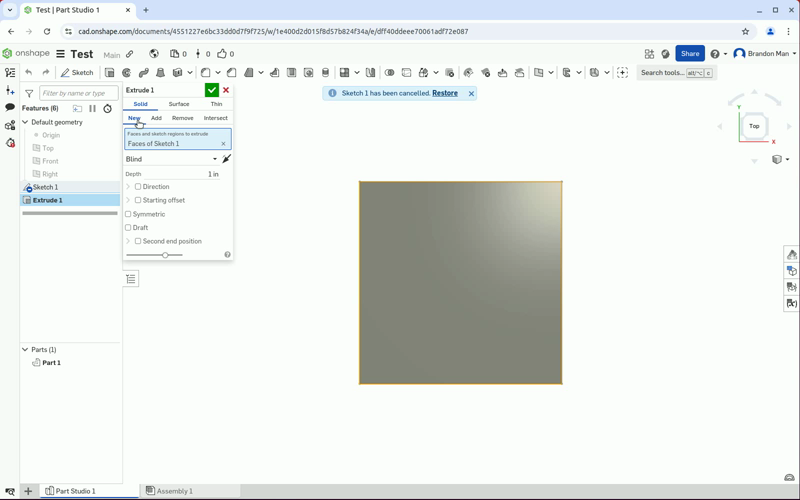
click(137, 120)
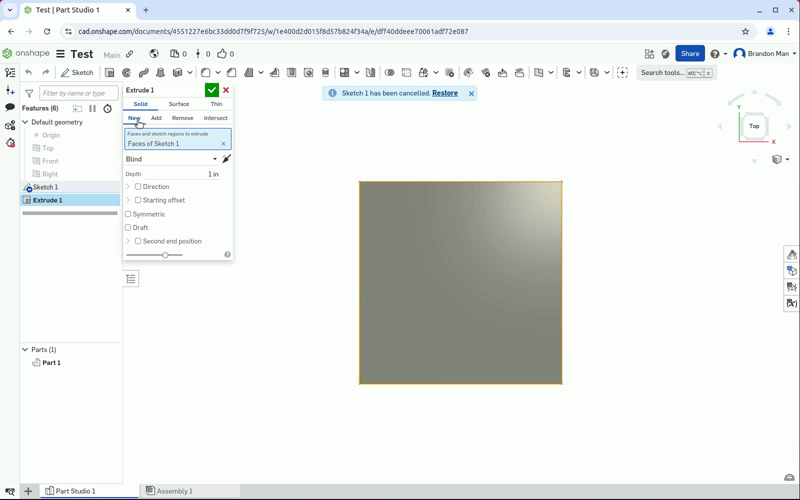
key(tab, 4)
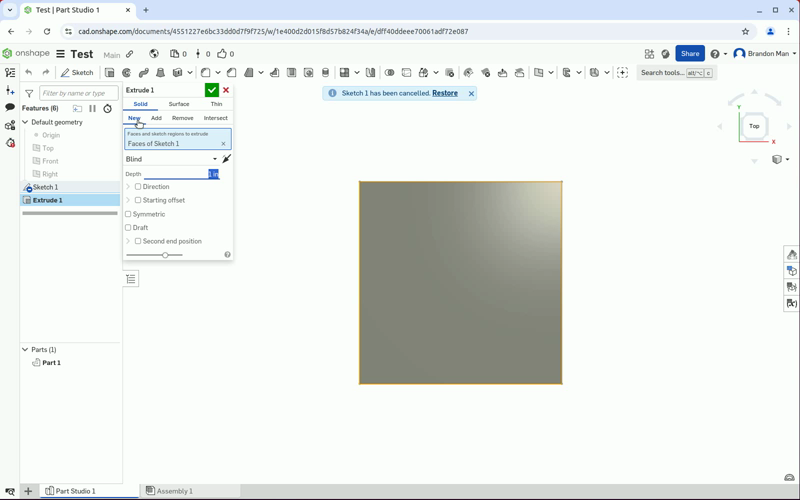
text(5.777)
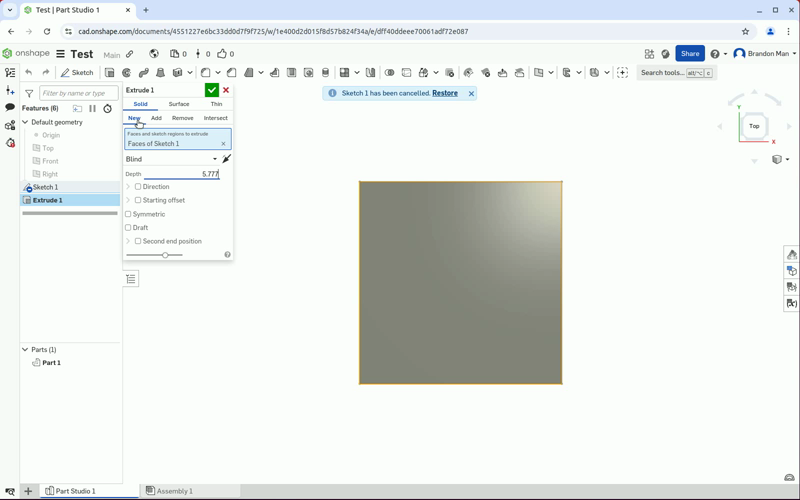
key(enter)
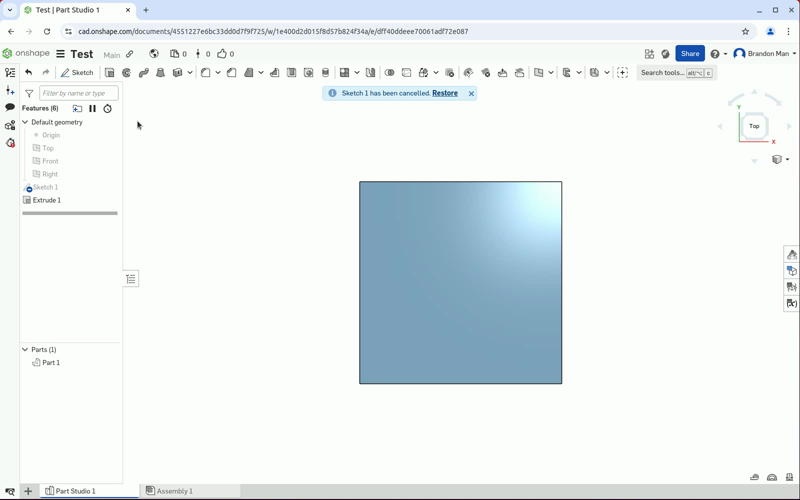
key(shift+h)
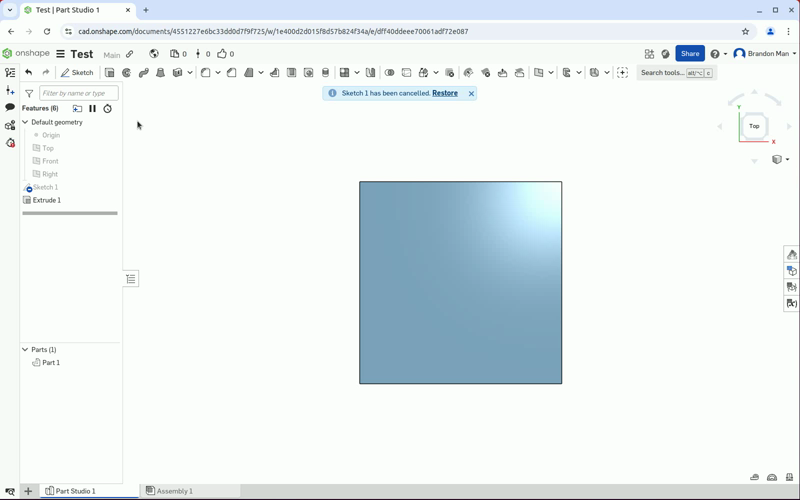
key(shift+h)
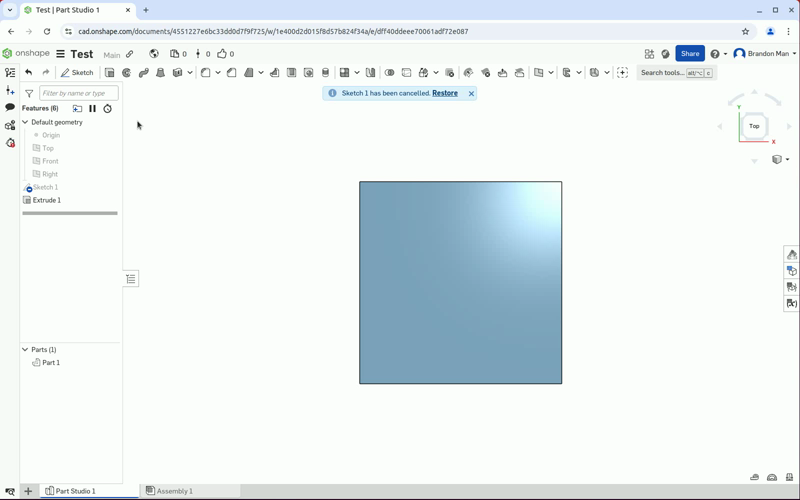
mouse_move(73, 189)
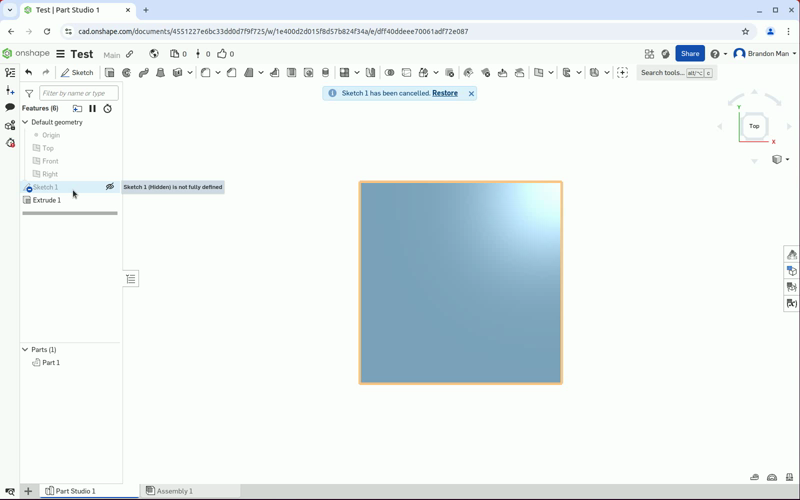
click(73, 189)
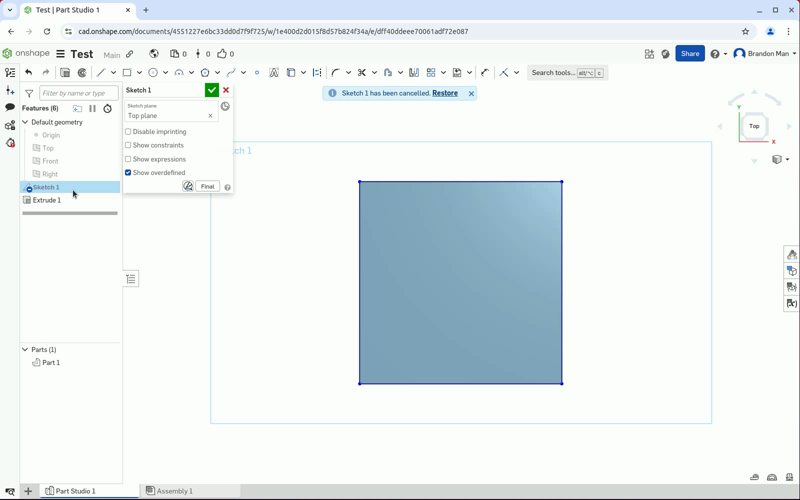
mouse_move(229, 92)
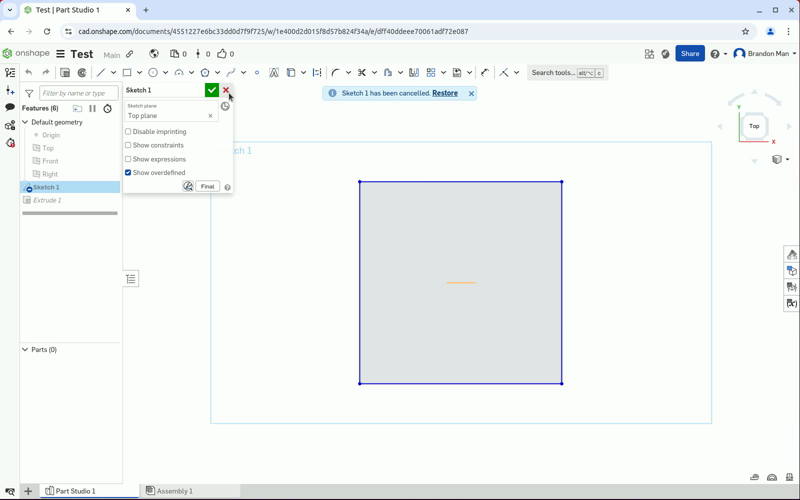
click(229, 92)
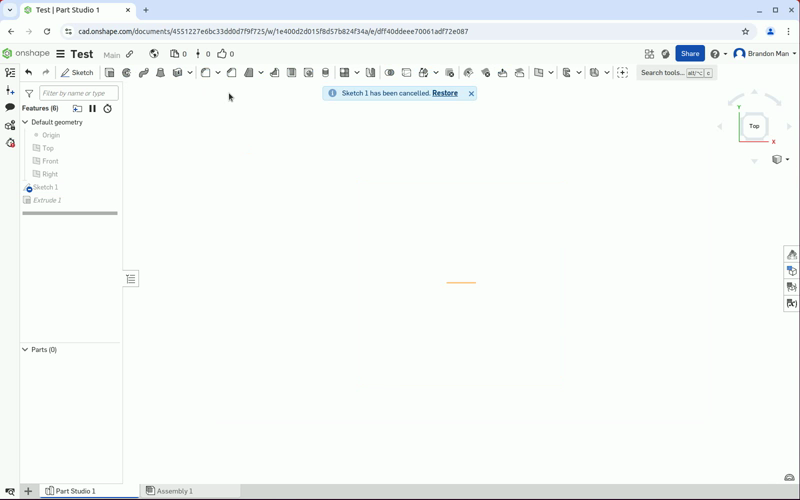
mouse_move(541, 75)
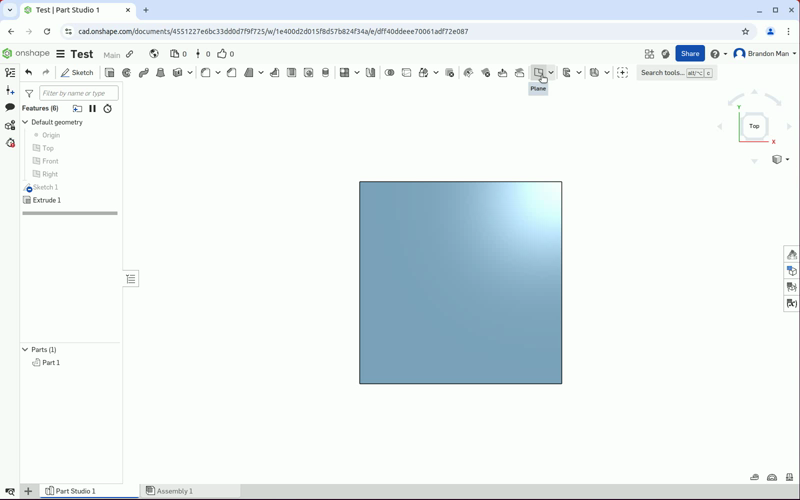
click(541, 75)
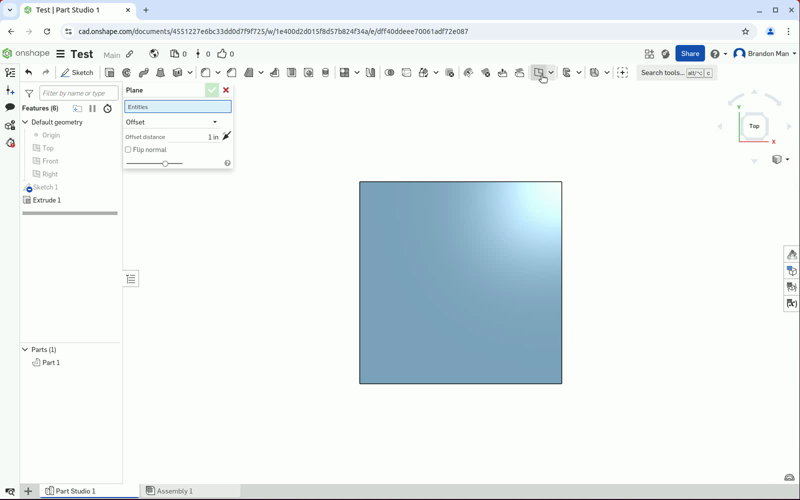
mouse_move(73, 150)
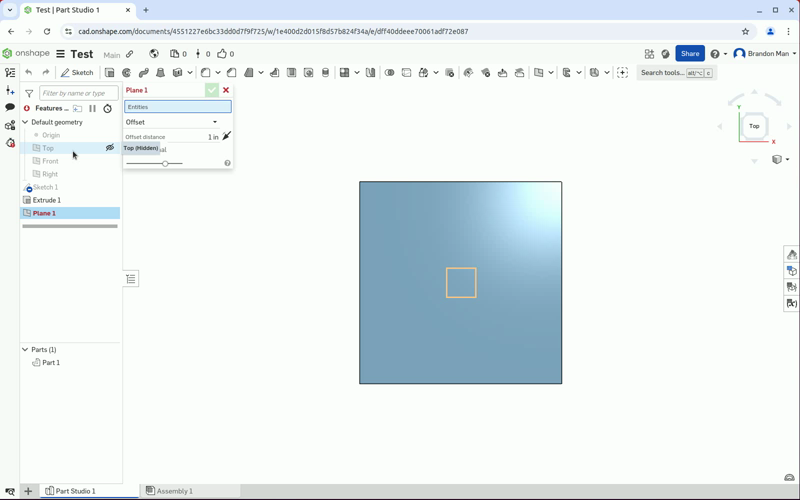
click(73, 150)
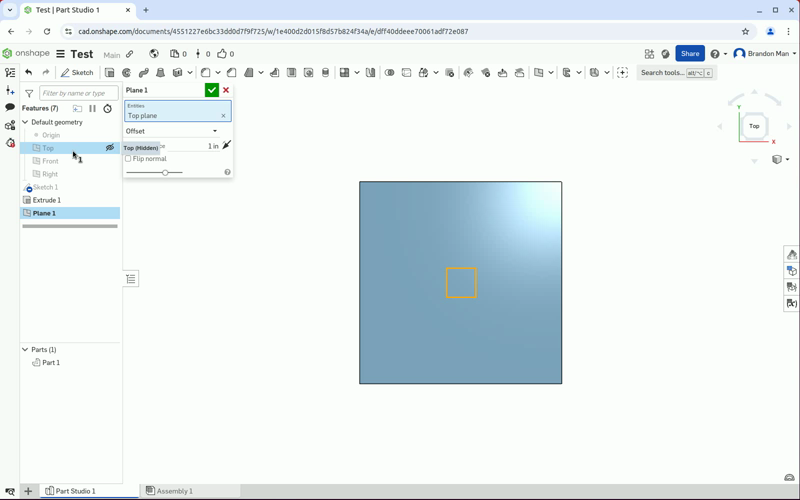
key(tab, 2)
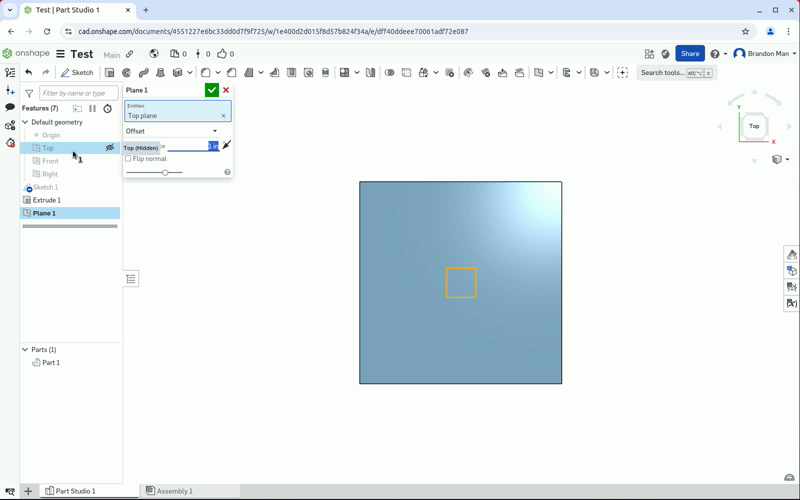
text(5.792)
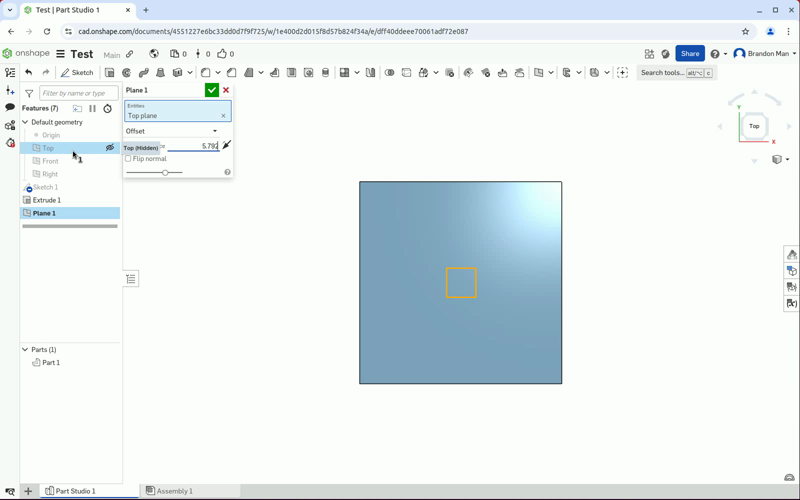
key(enter, 2)
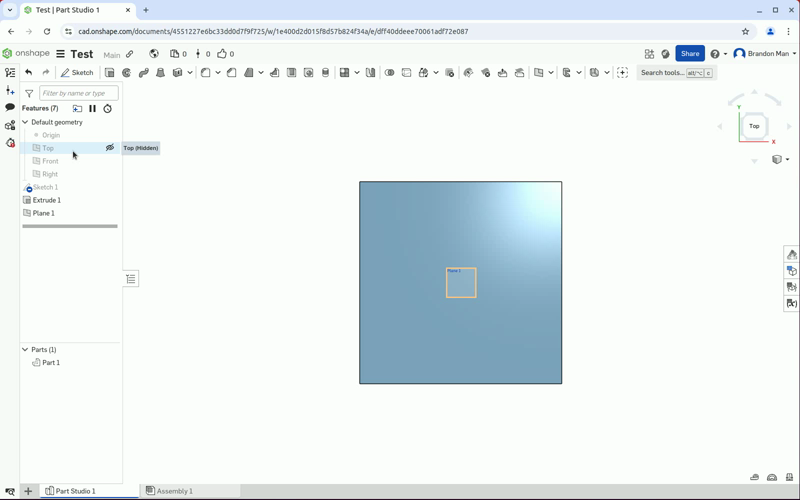
key(shift+s)
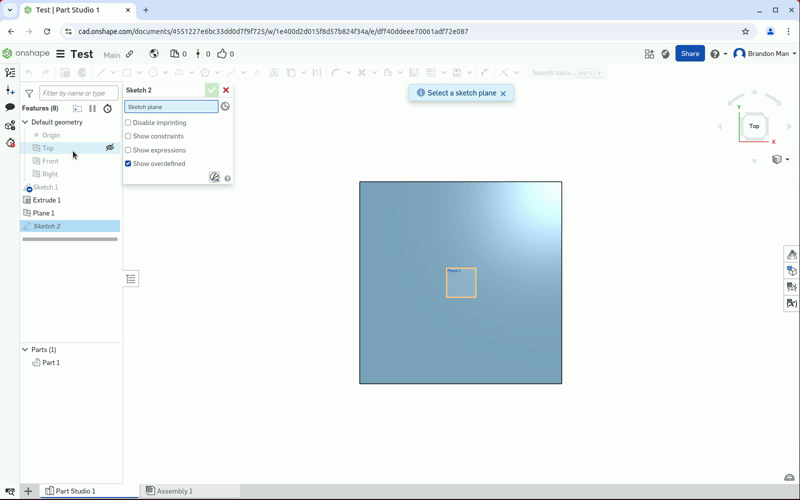
mouse_move(73, 215)
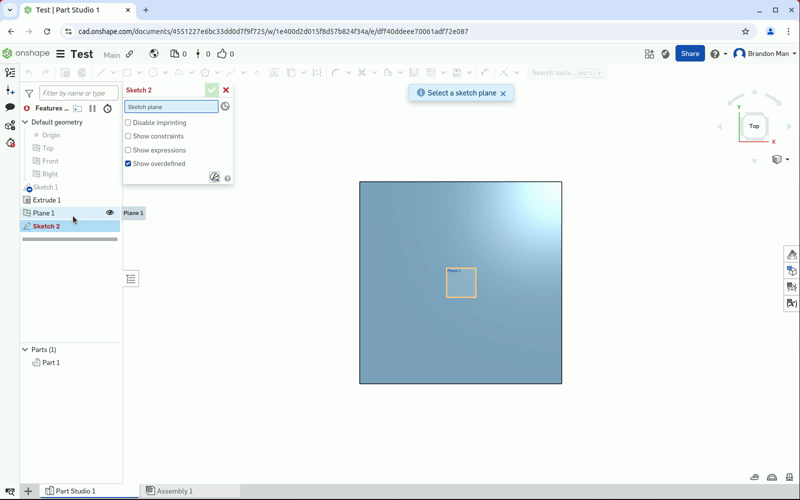
click(73, 215)
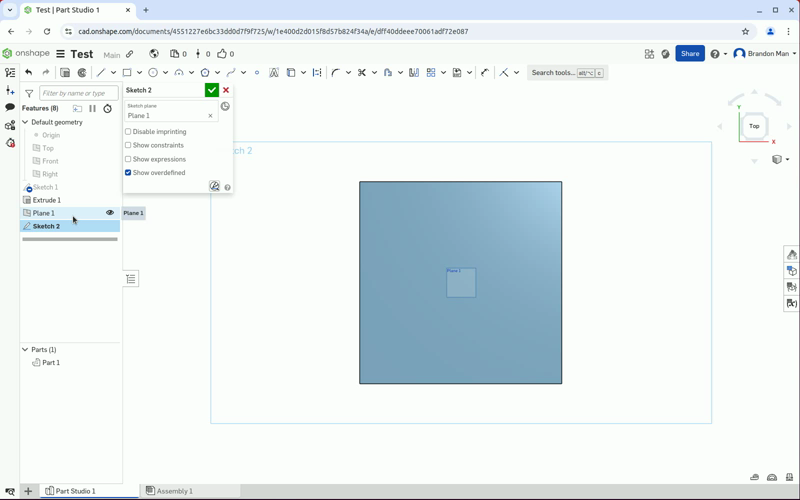
mouse_move(73, 352)
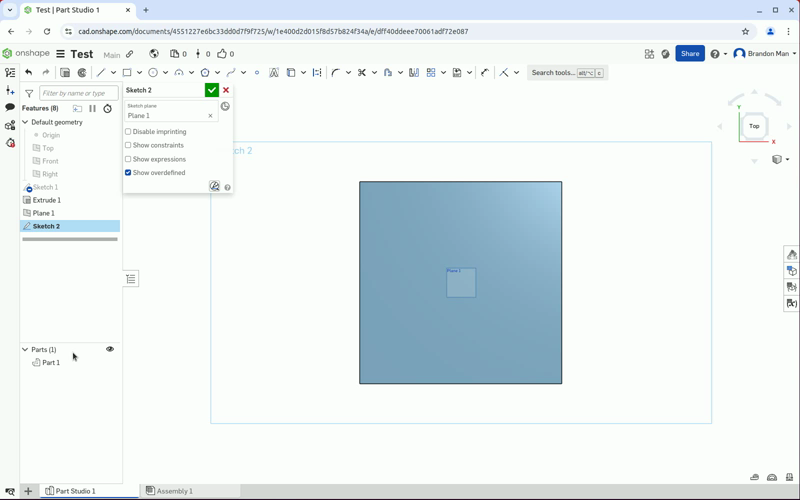
key(y)
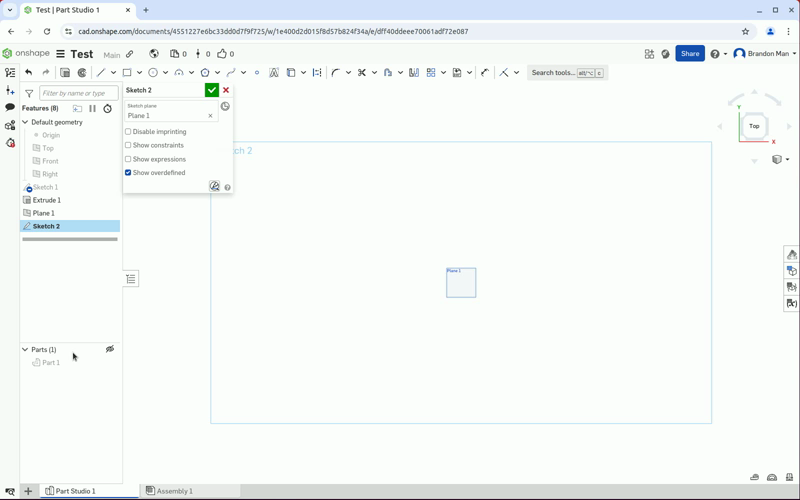
key(l)
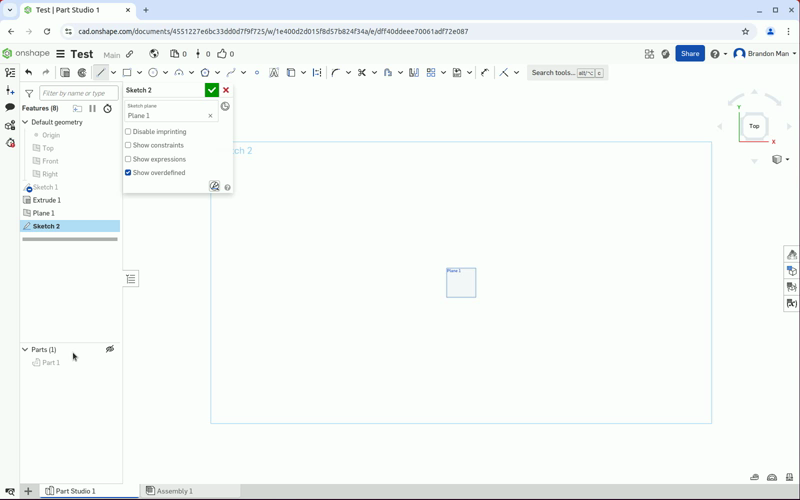
key_down(shift)
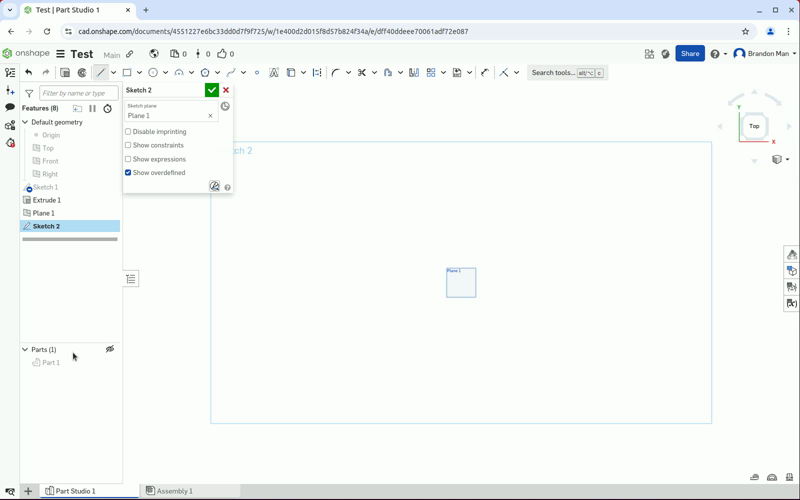
mouse_move(401, 341)
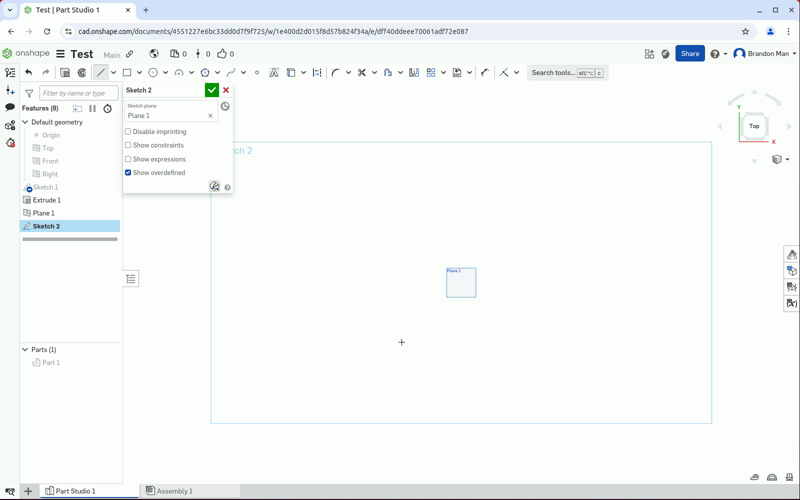
click(401, 341)
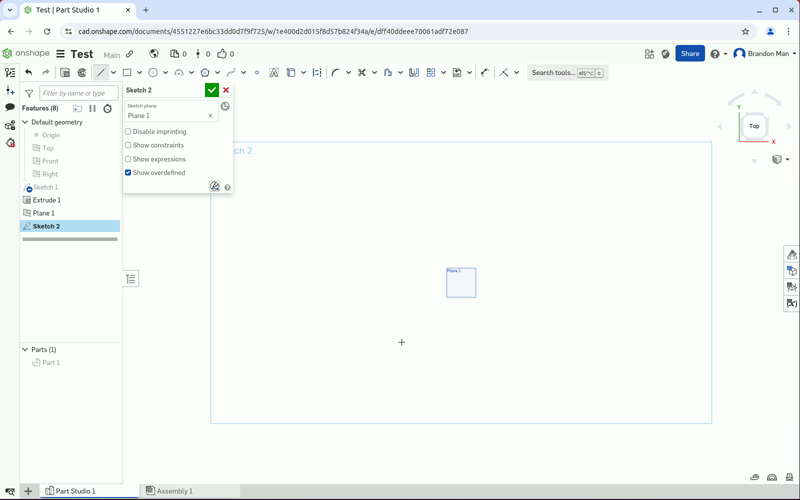
key_up(shift)
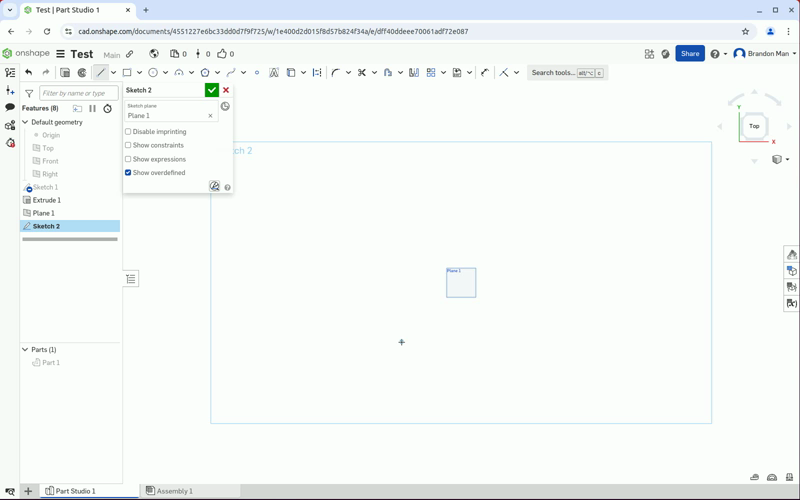
key_down(shift)
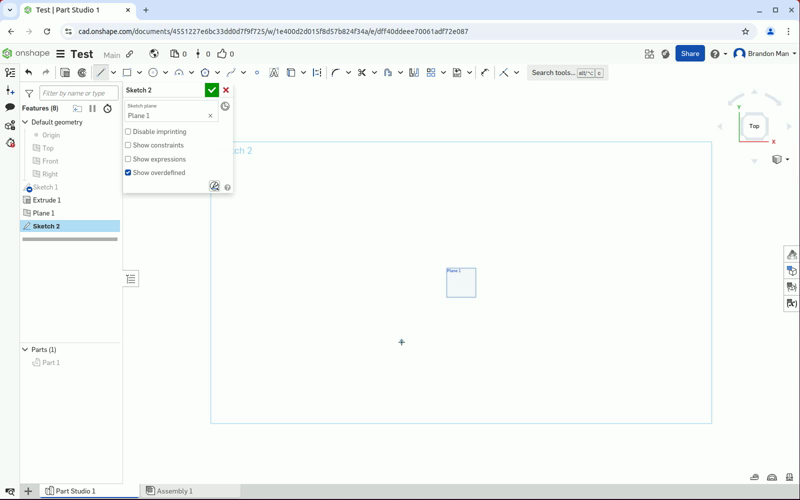
mouse_move(520, 341)
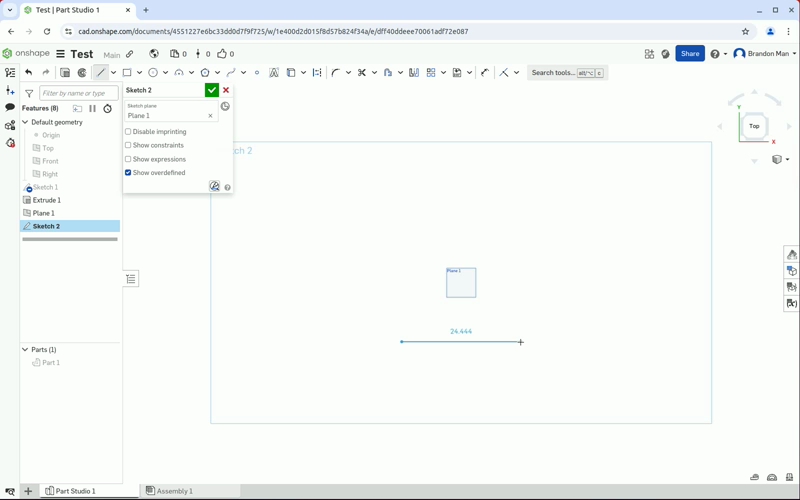
click(520, 341)
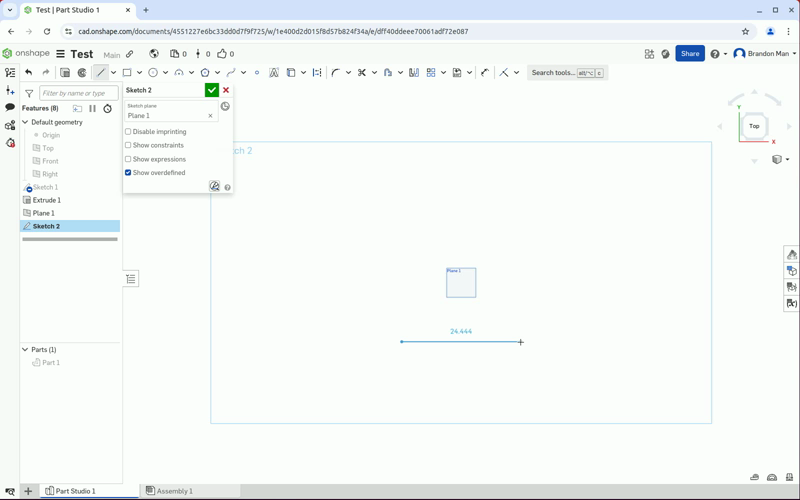
key_up(shift)
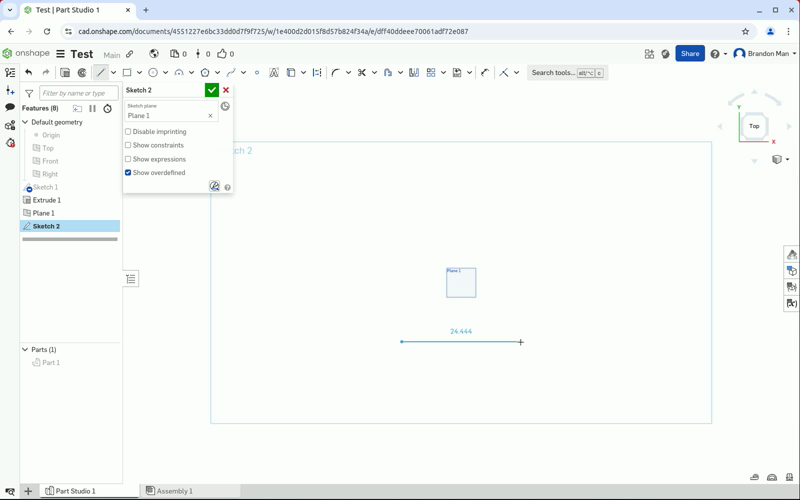
key_down(shift)
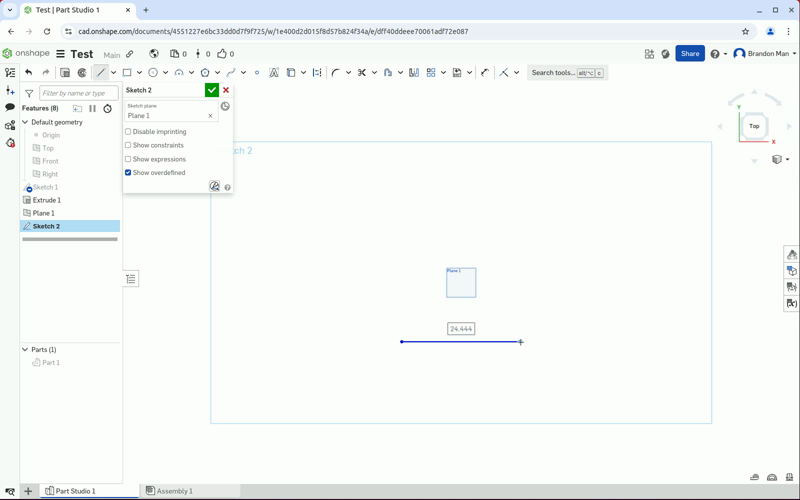
mouse_move(520, 223)
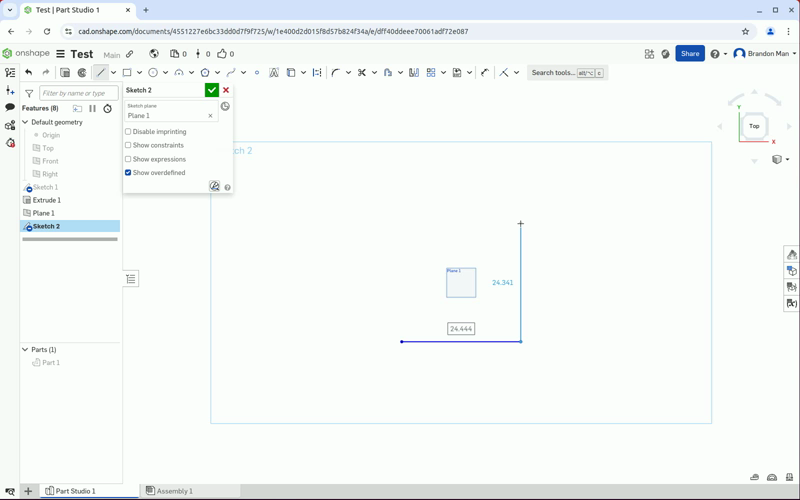
click(520, 223)
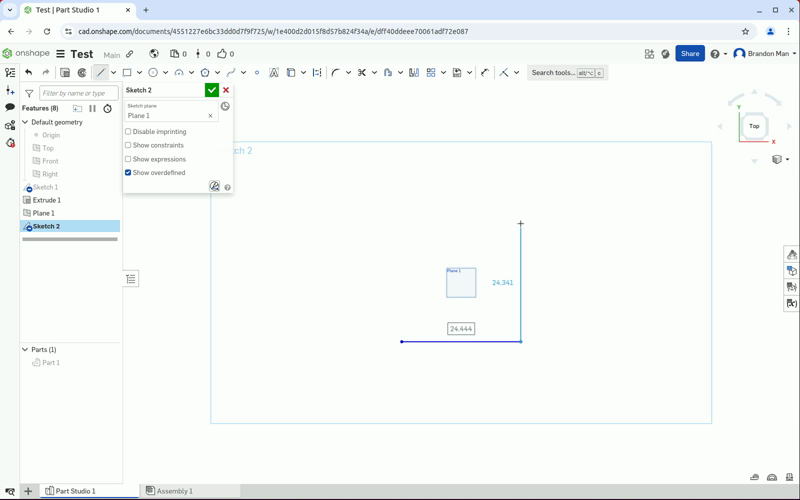
key_up(shift)
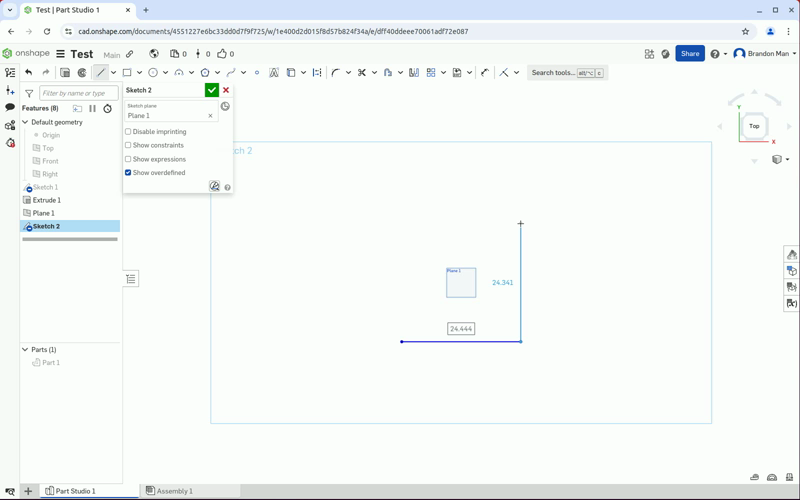
key_down(shift)
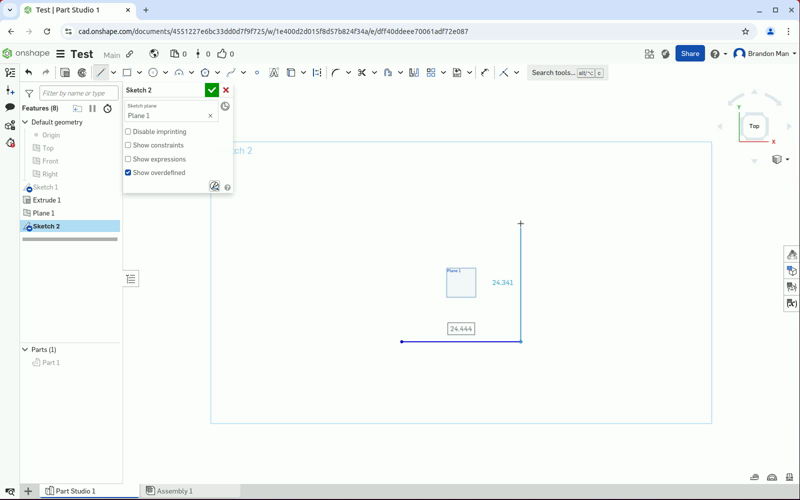
mouse_move(401, 223)
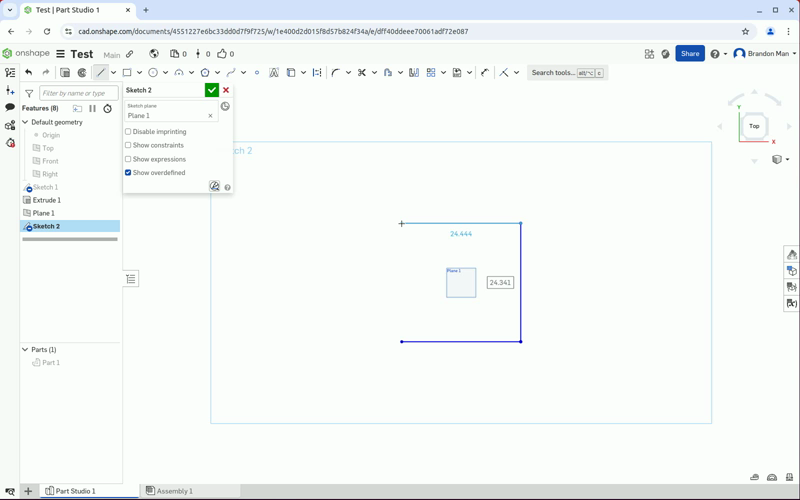
click(401, 223)
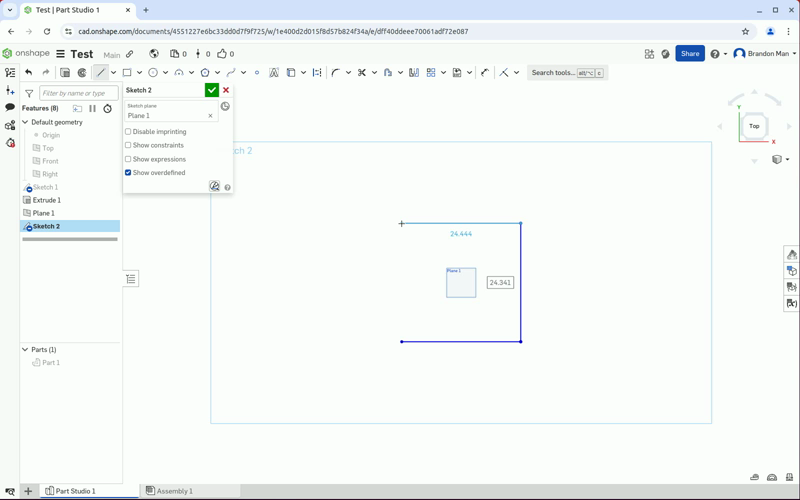
key_up(shift)
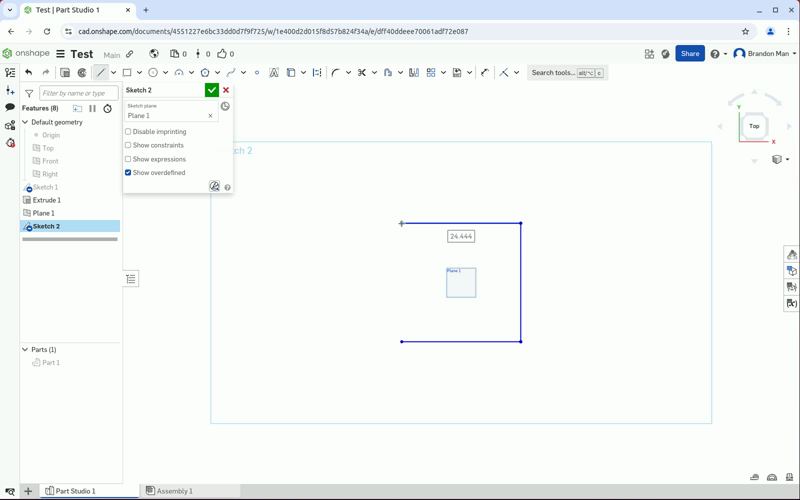
key_down(shift)
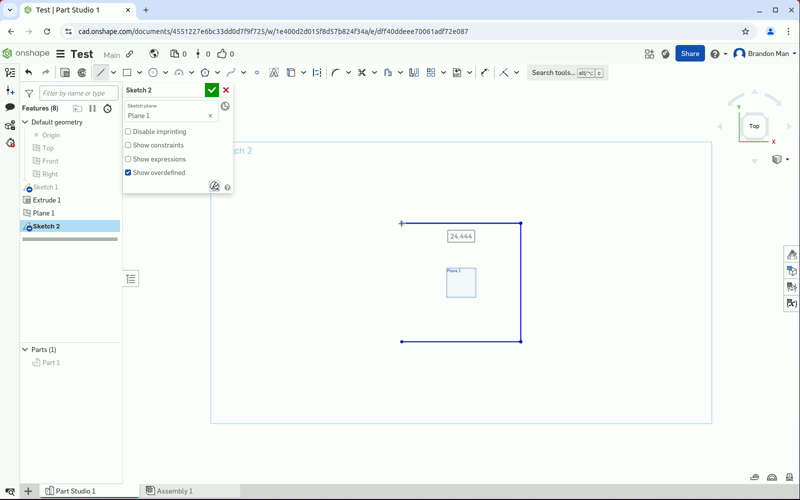
mouse_move(401, 341)
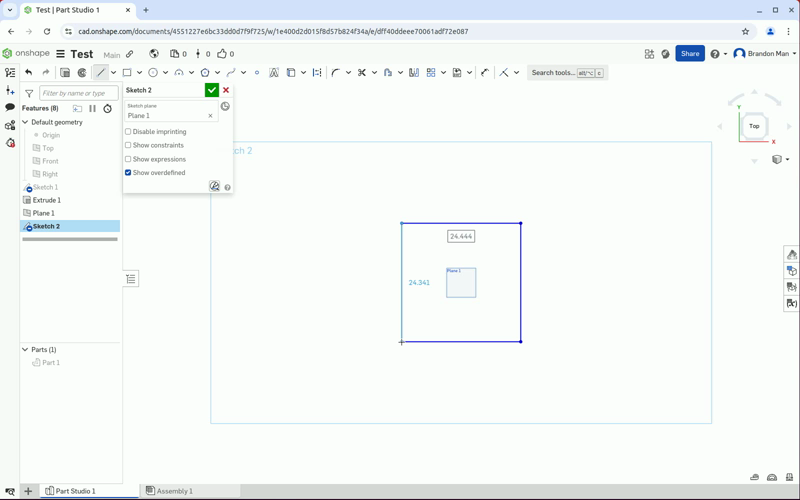
key_up(shift)
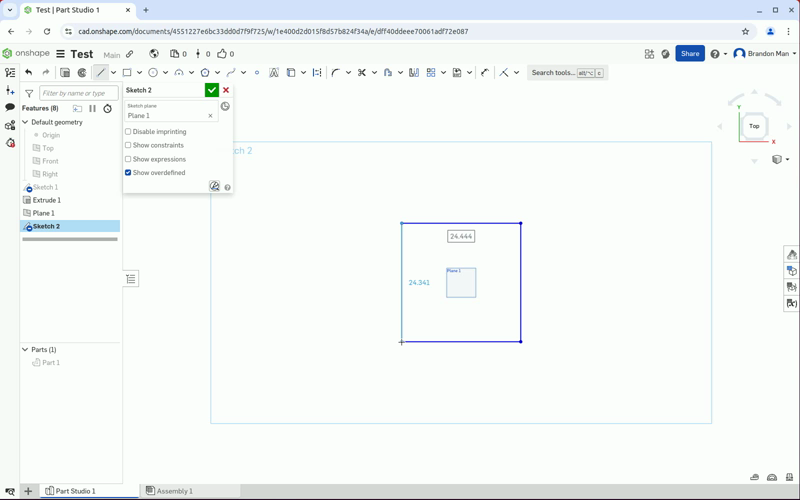
click(401, 341)
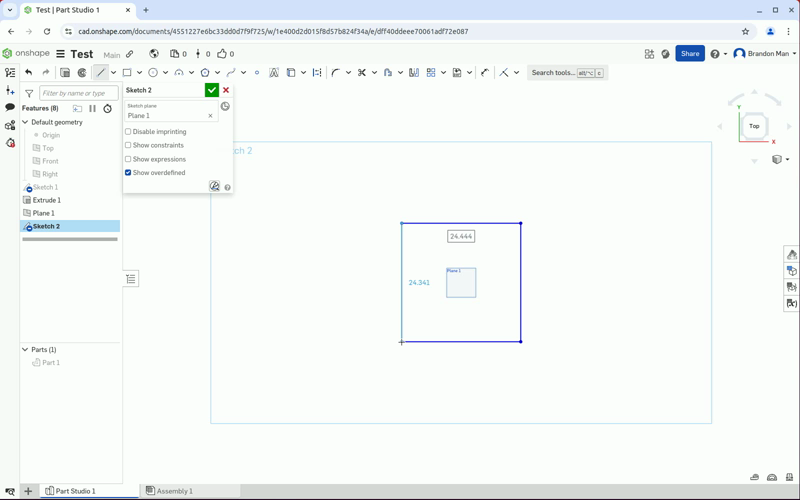
key(esc)
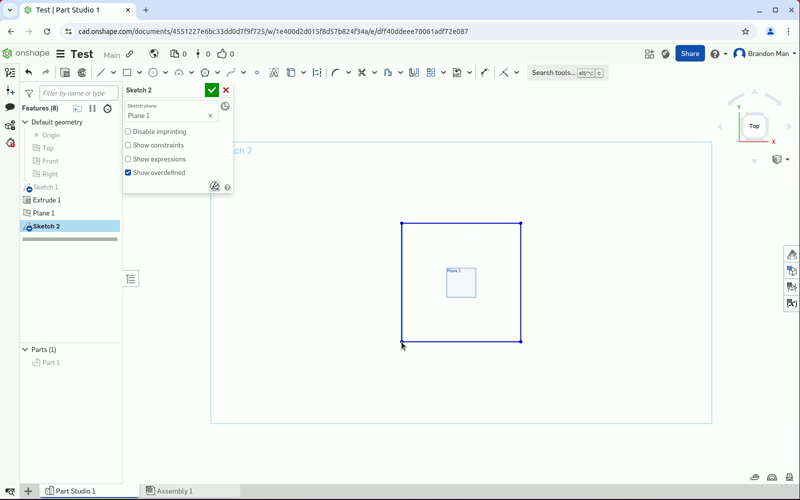
mouse_move(446, 306)
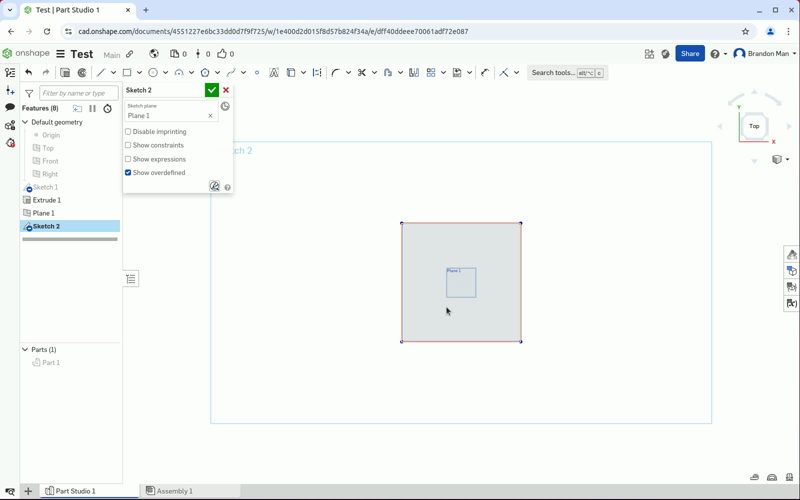
click(446, 306)
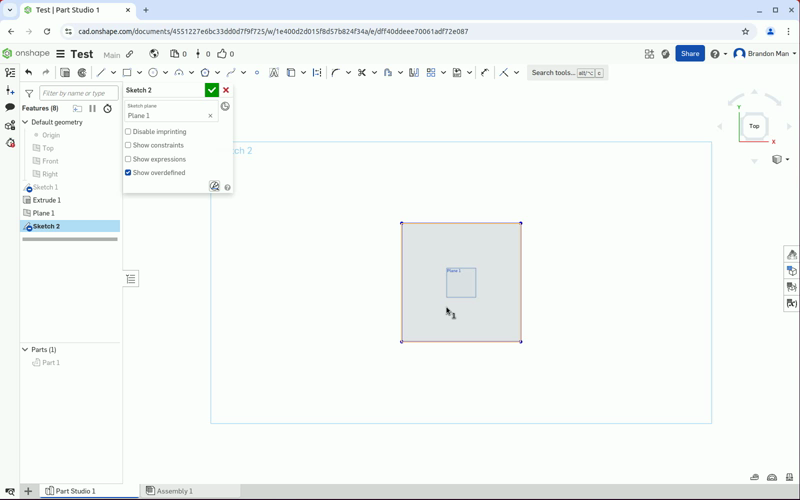
mouse_move(73, 352)
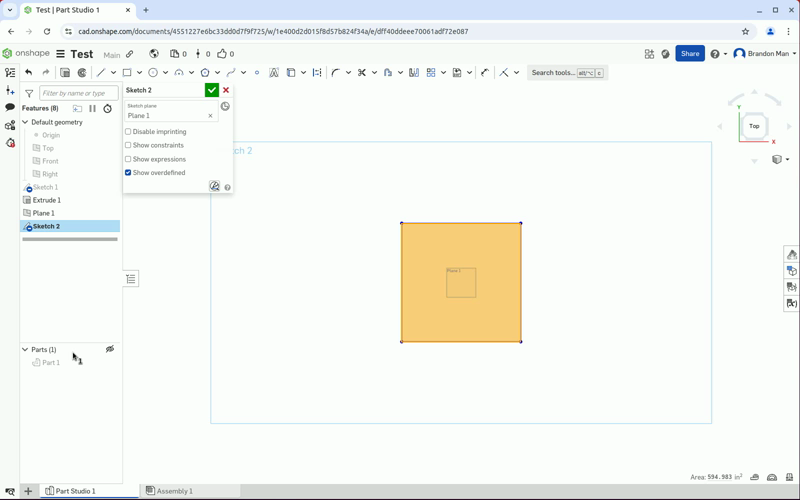
key(shift+y)
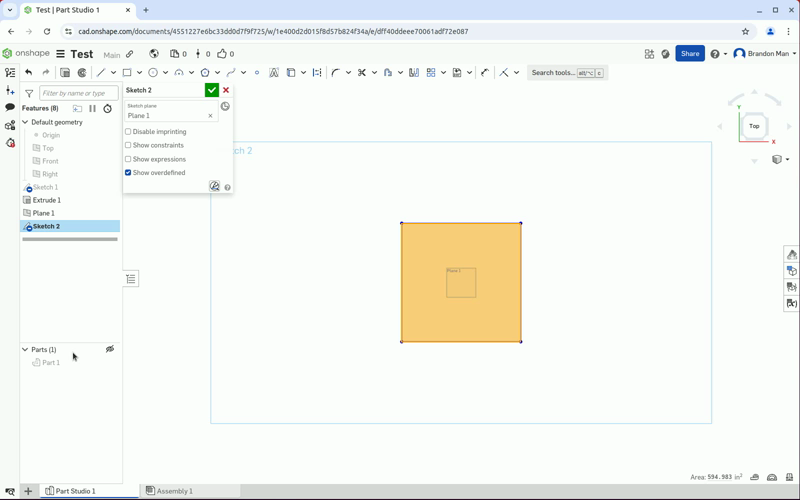
key(shift+e)
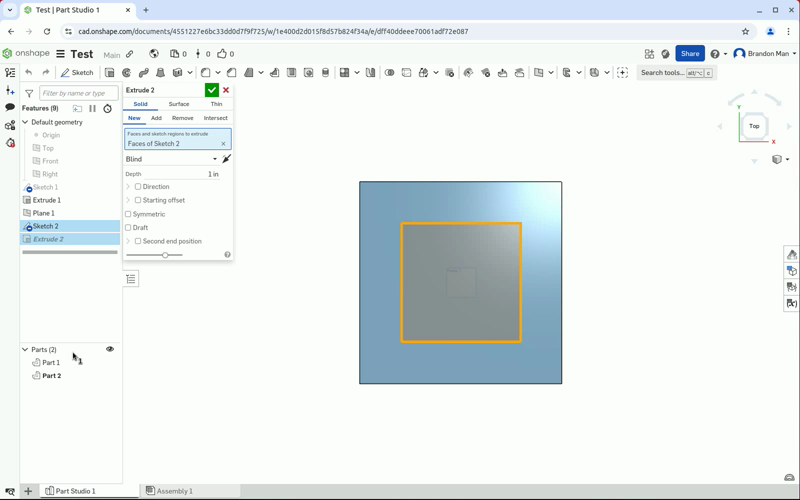
mouse_move(143, 106)
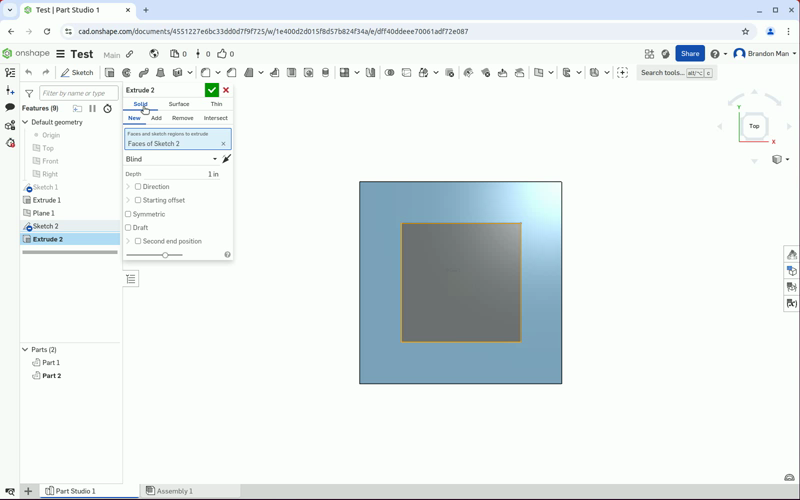
click(143, 106)
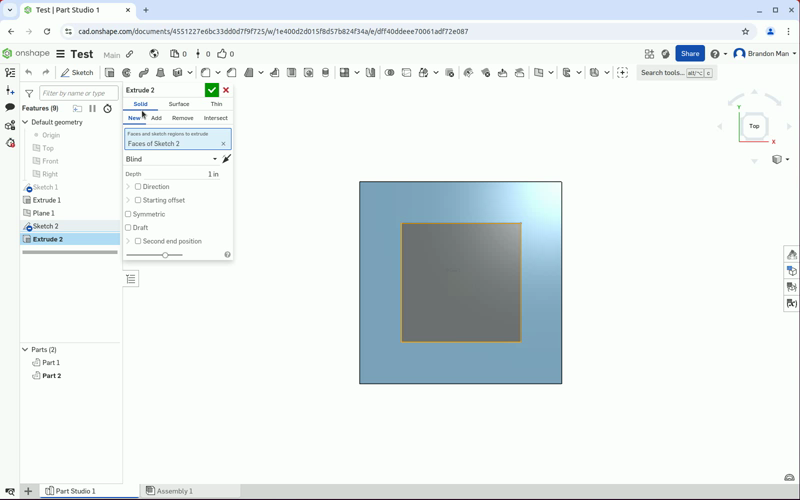
mouse_move(137, 120)
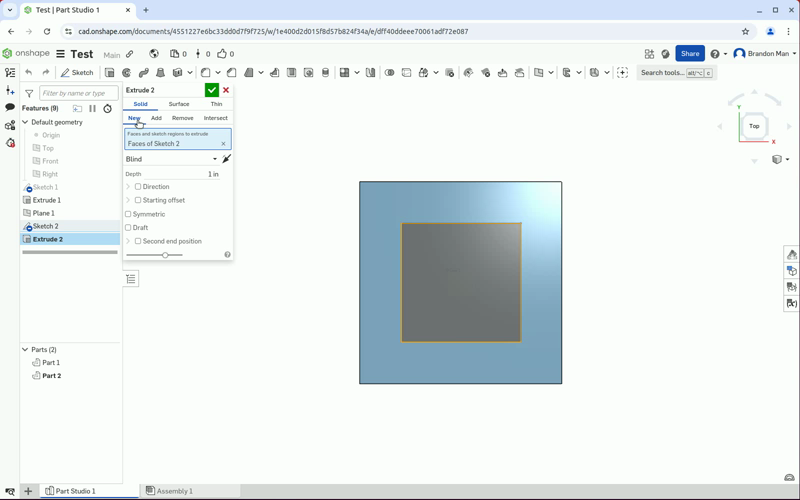
click(137, 120)
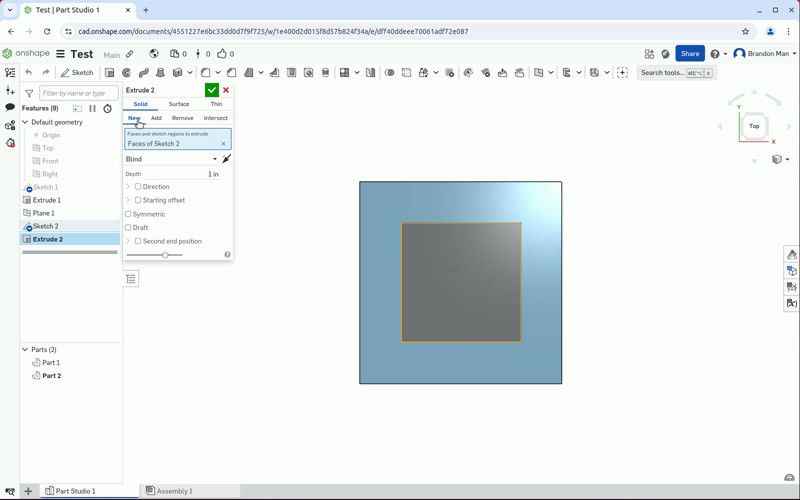
key(tab, 4)
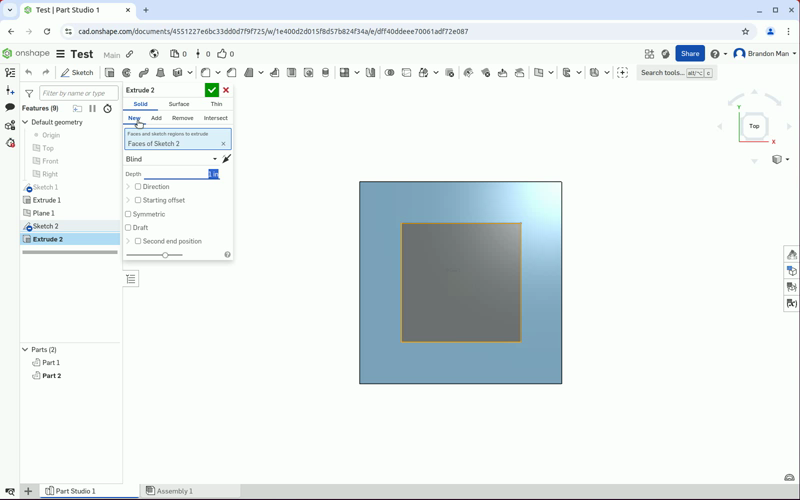
text(17.331)
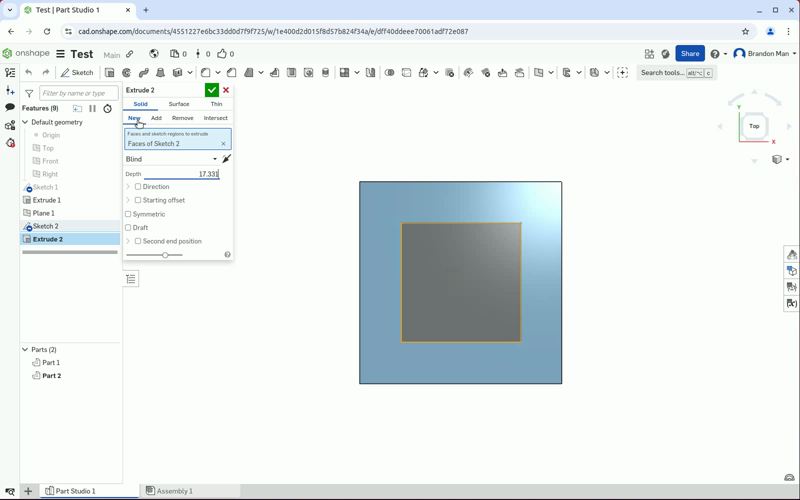
key(enter)
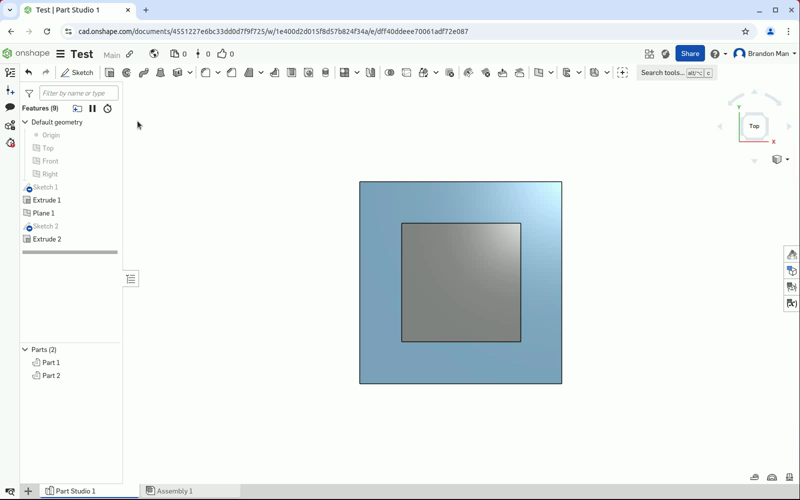
key(shift+h)
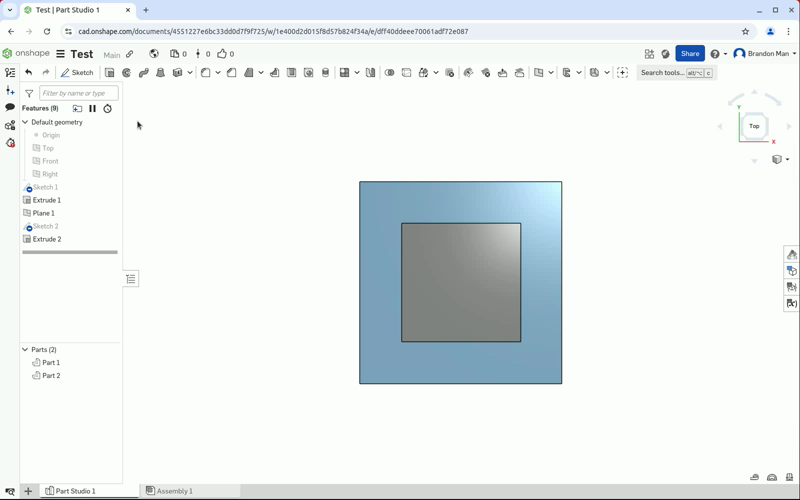
key(shift+h)
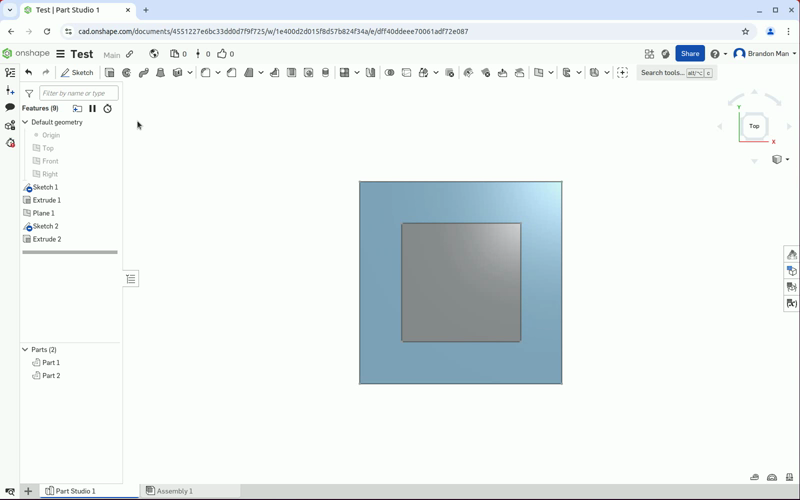
key(shift+7)
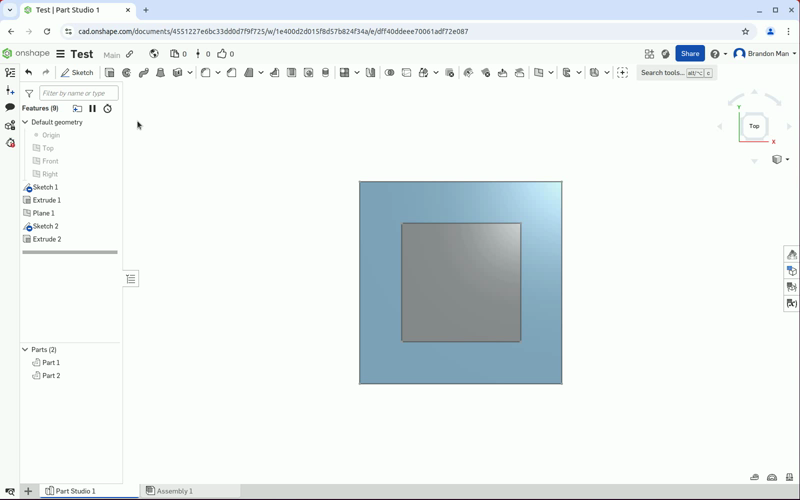
key(up, 3)
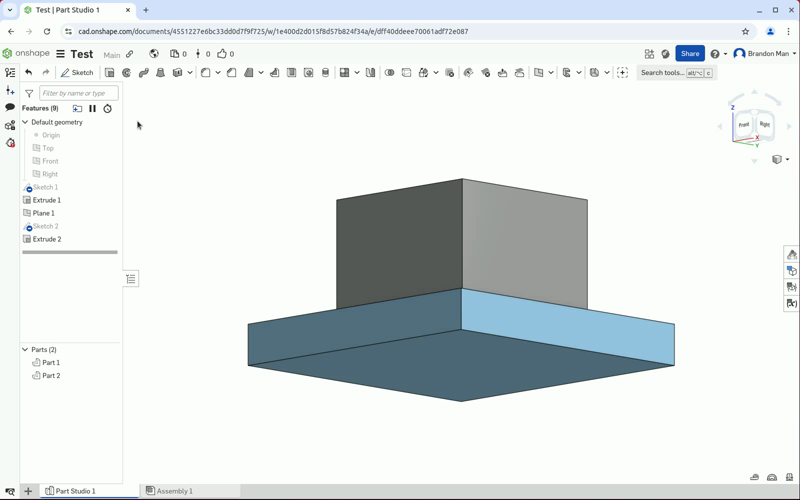
key(left, 3)
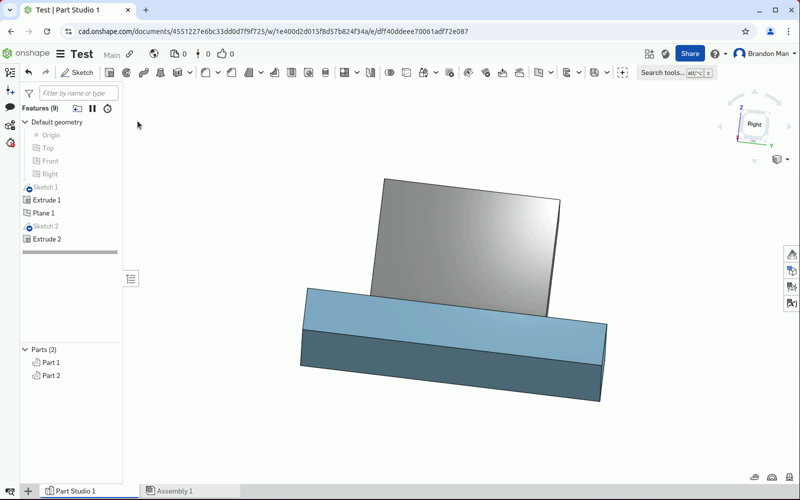
key(right, 3)
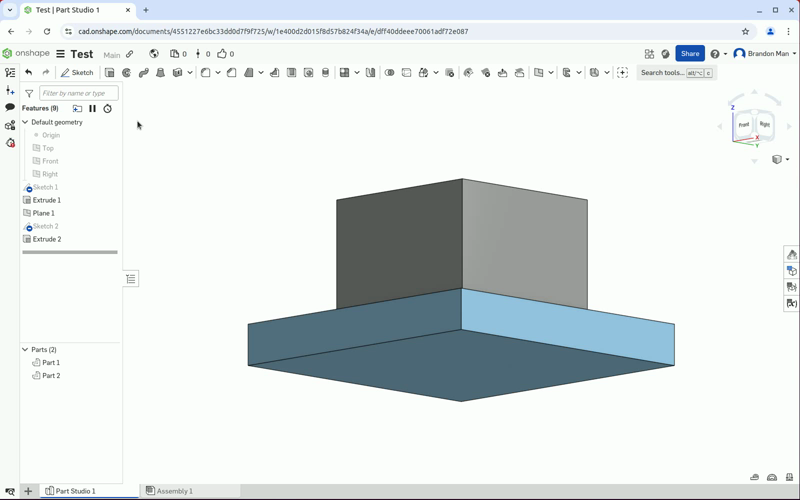
key(down, 3)
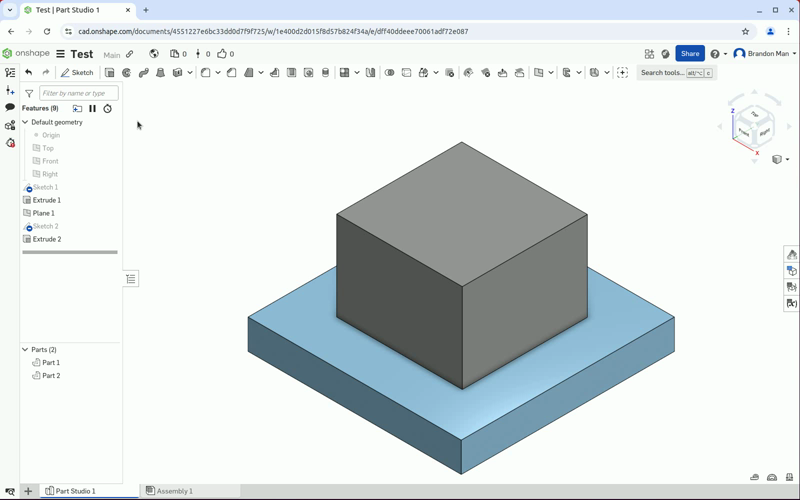
mouse_move(73, 189)
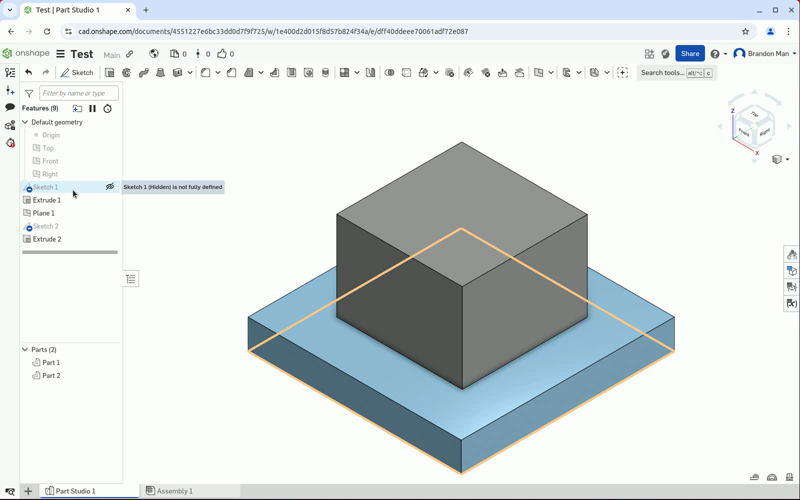
click(73, 189)